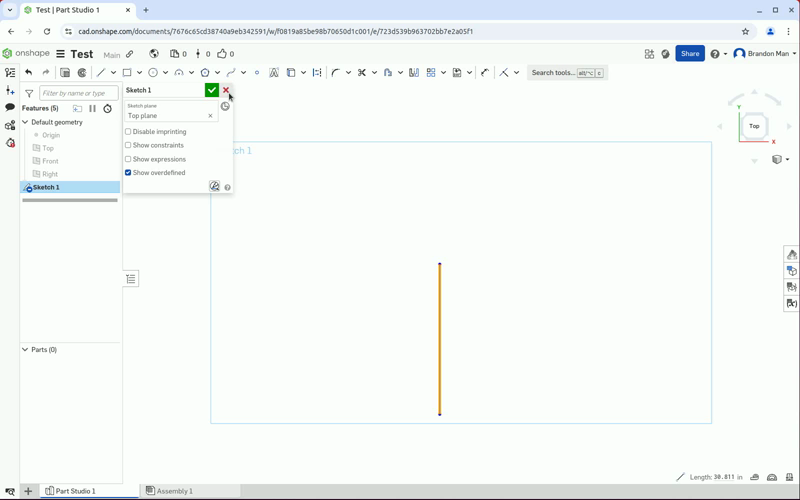
key(shift+h)
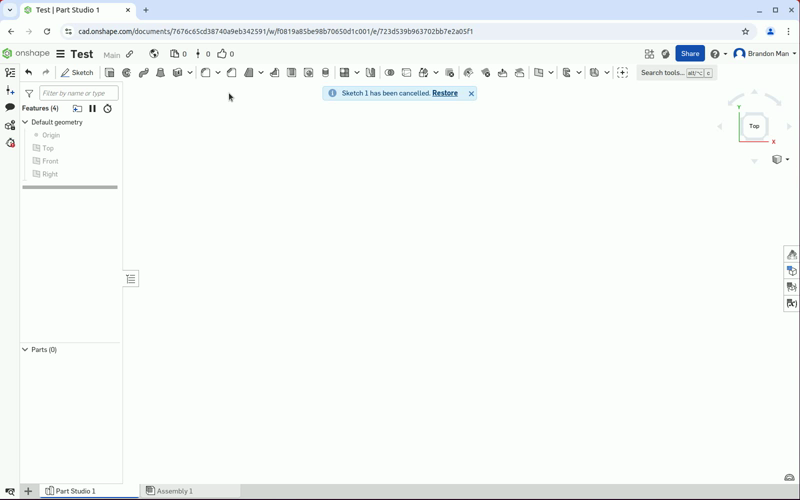
mouse_move(73, 352)
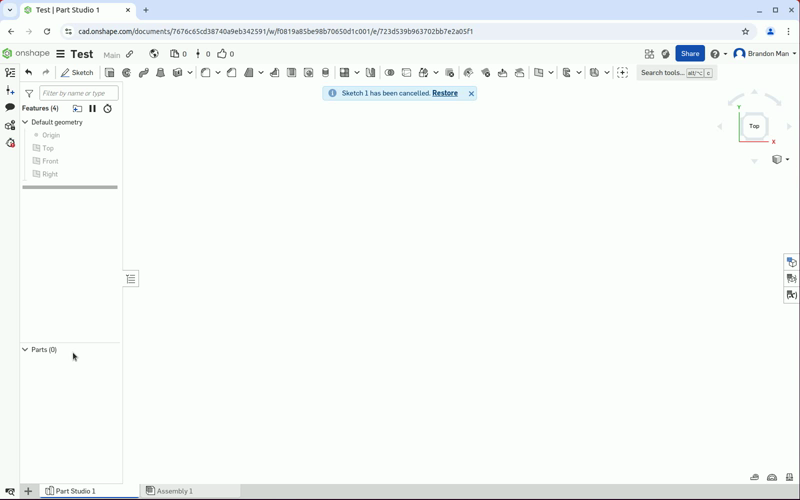
key(y)
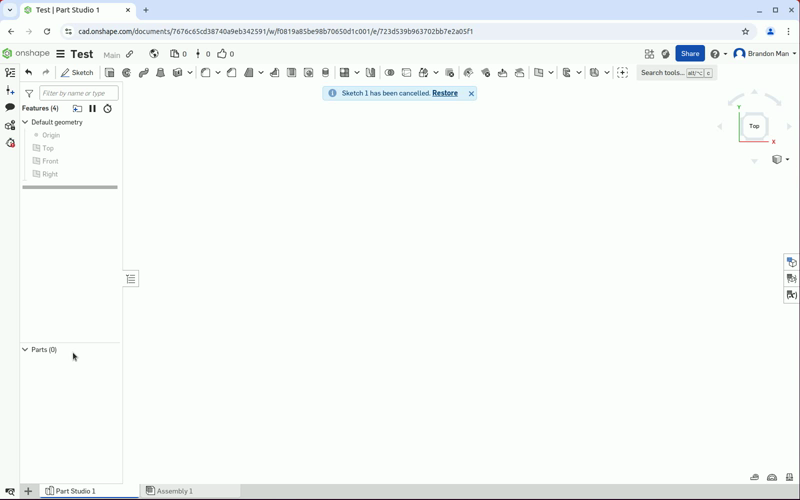
key(shift+p)
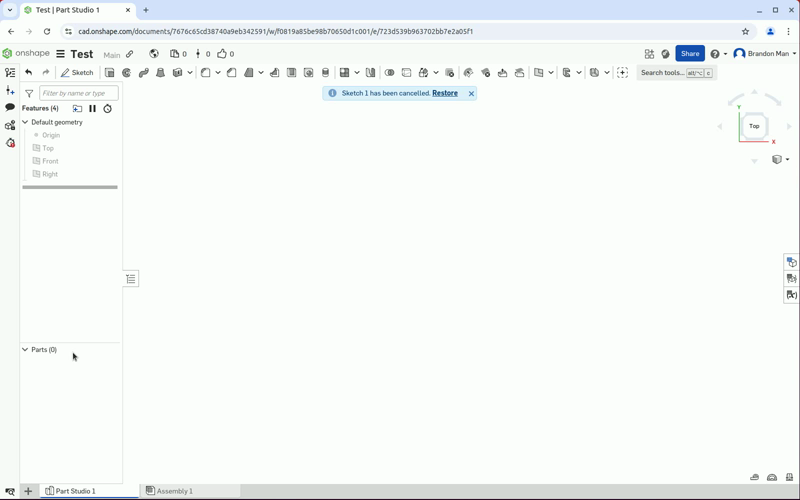
key(space)
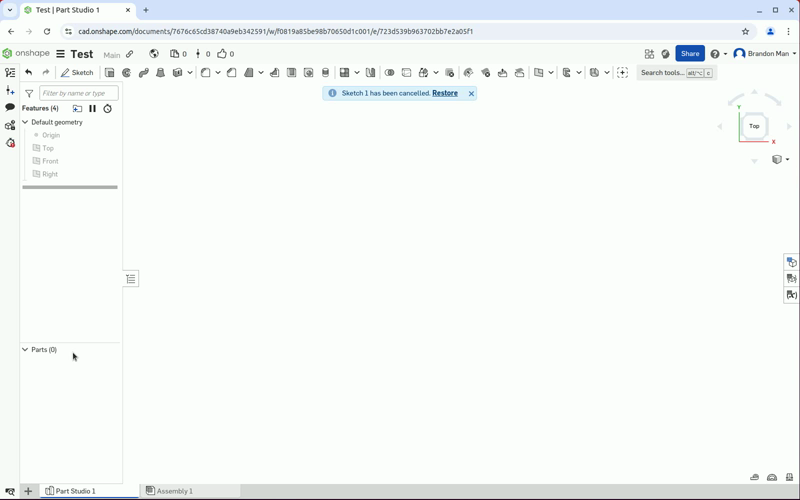
key_down(shift)
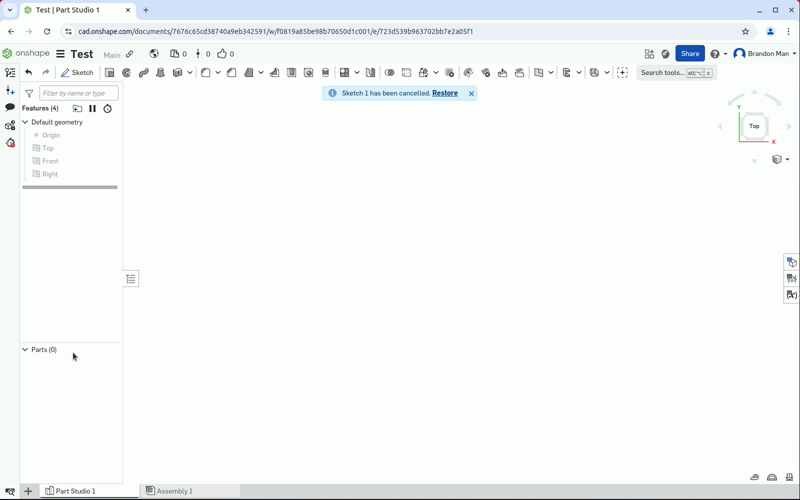
key(up)
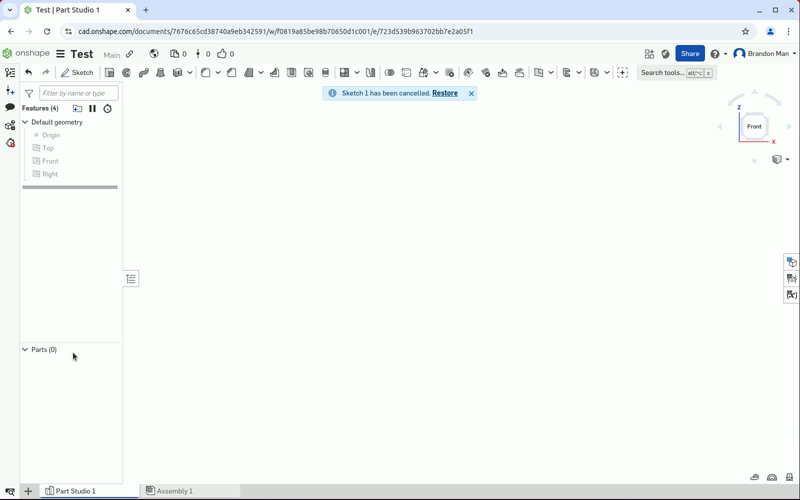
key_up(shift)
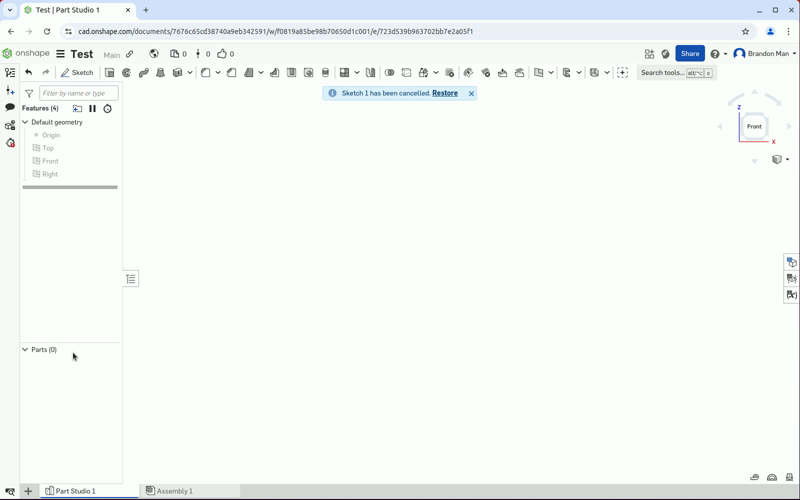
mouse_move(73, 352)
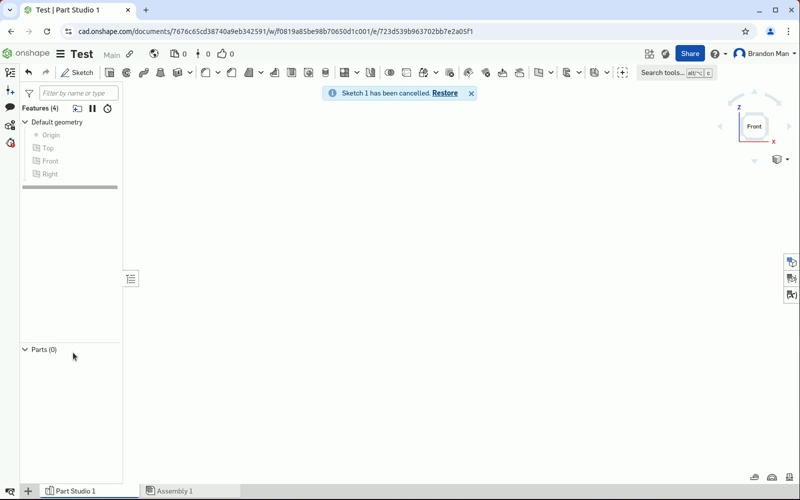
key(shift+y)
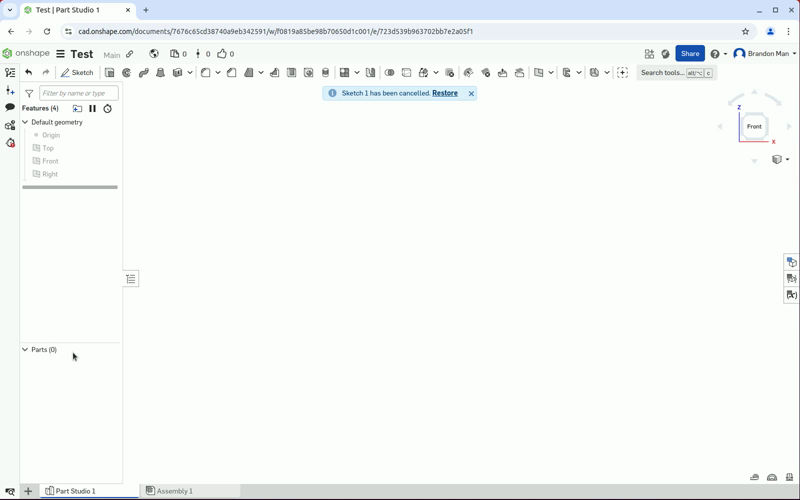
key(shift+s)
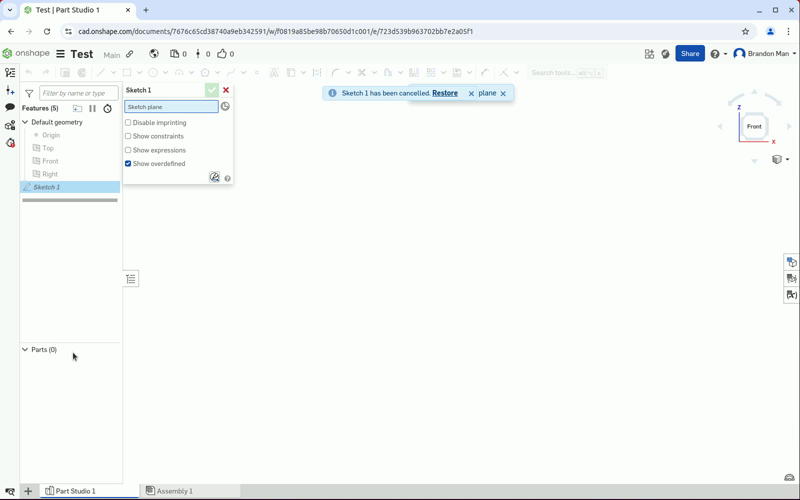
mouse_move(73, 163)
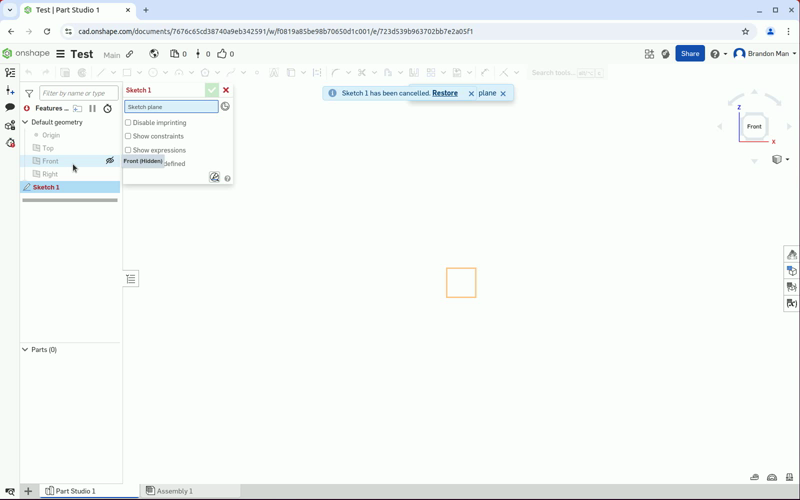
click(73, 163)
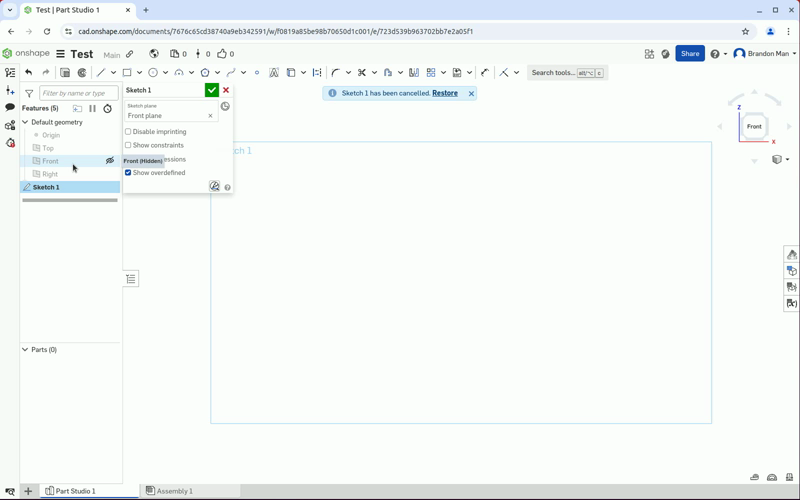
mouse_move(73, 352)
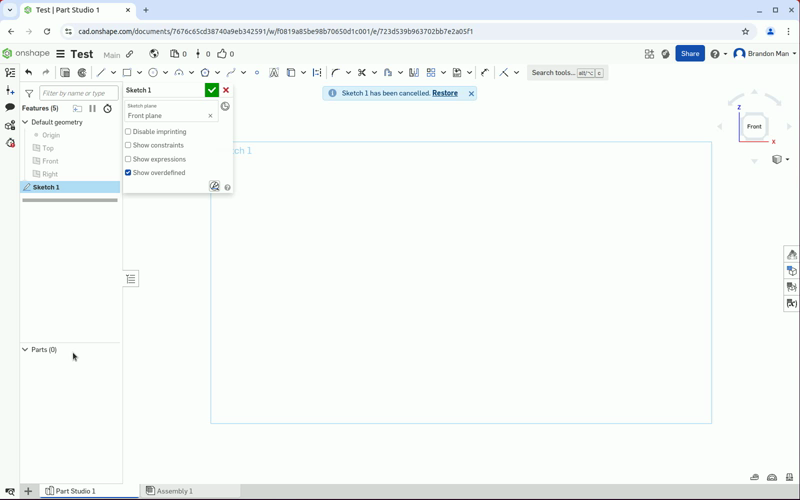
key(y)
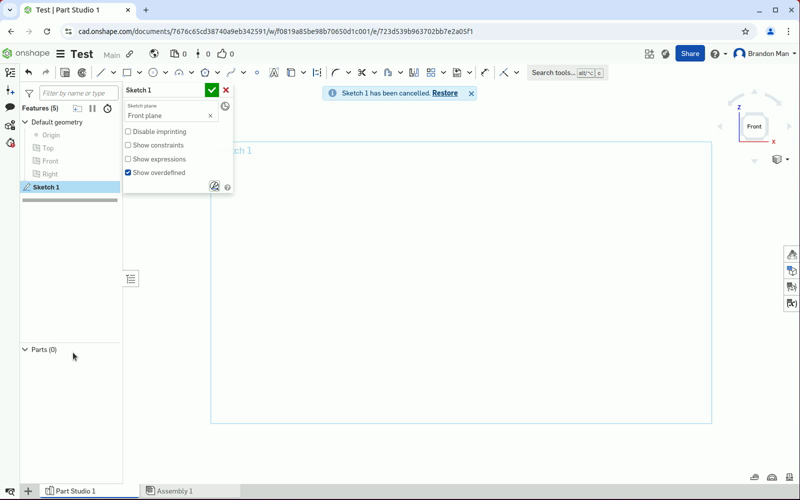
key(l)
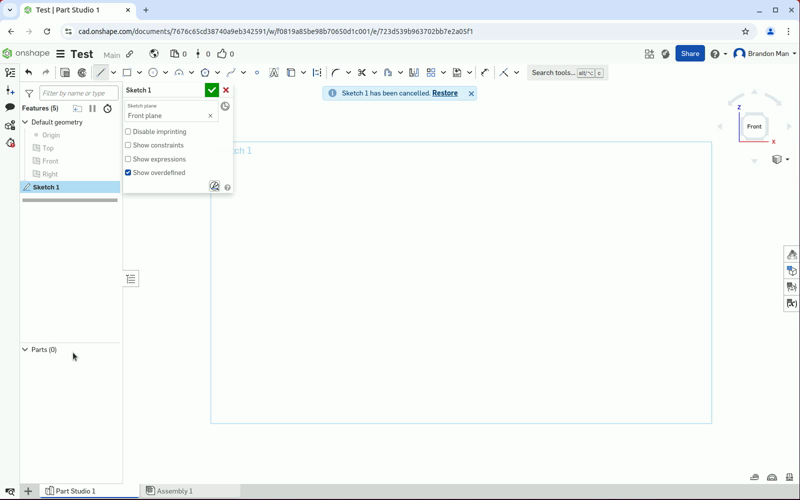
key_down(shift)
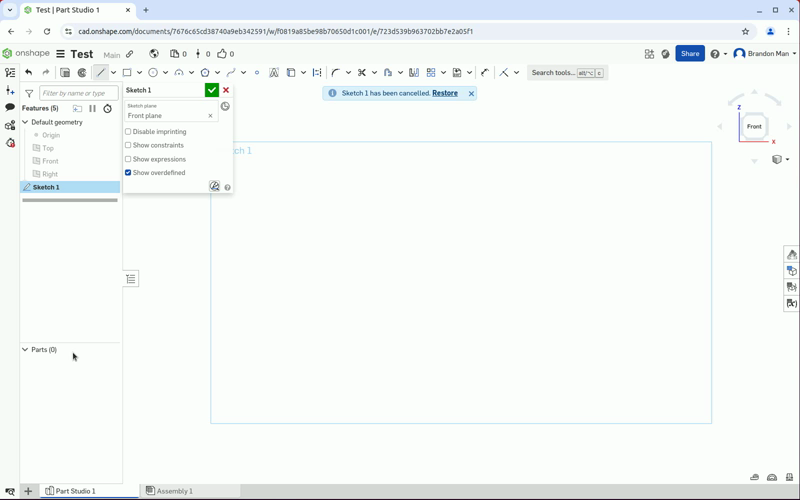
mouse_move(460, 339)
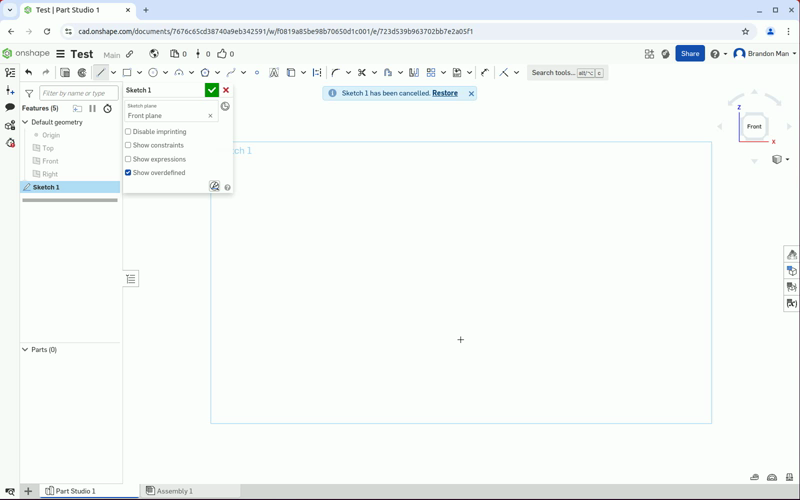
click(460, 339)
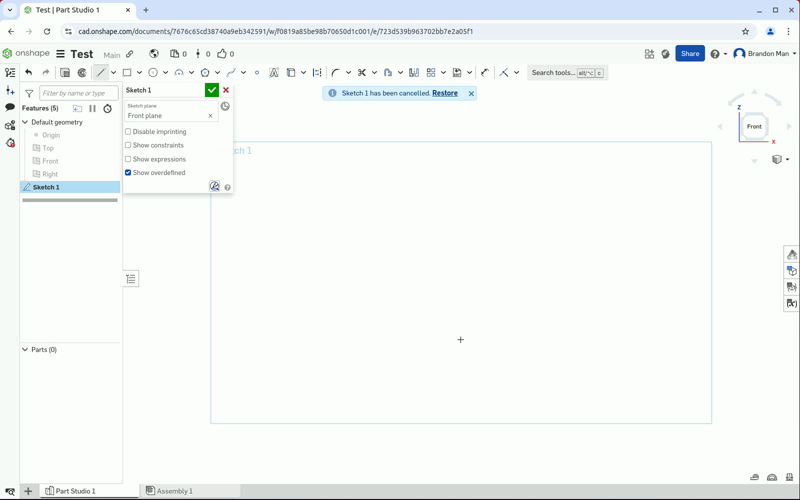
key_up(shift)
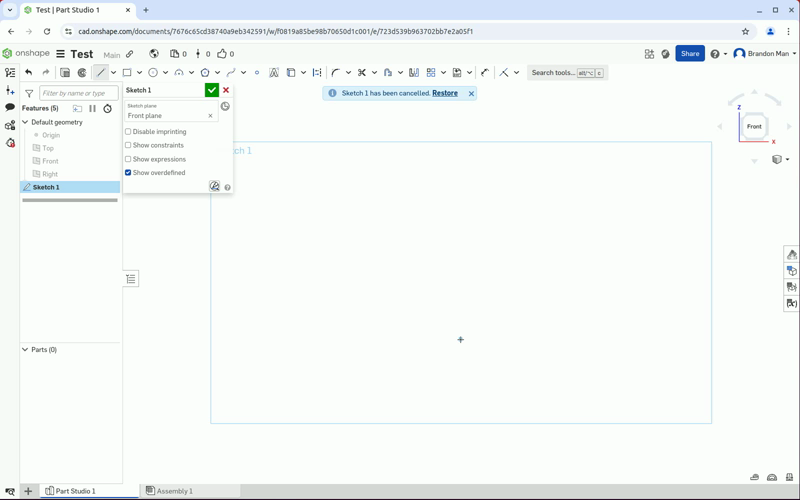
key_down(shift)
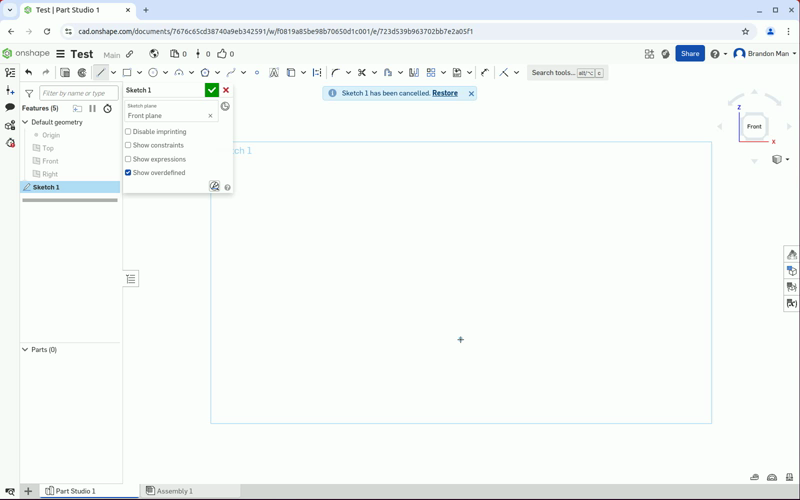
mouse_move(573, 339)
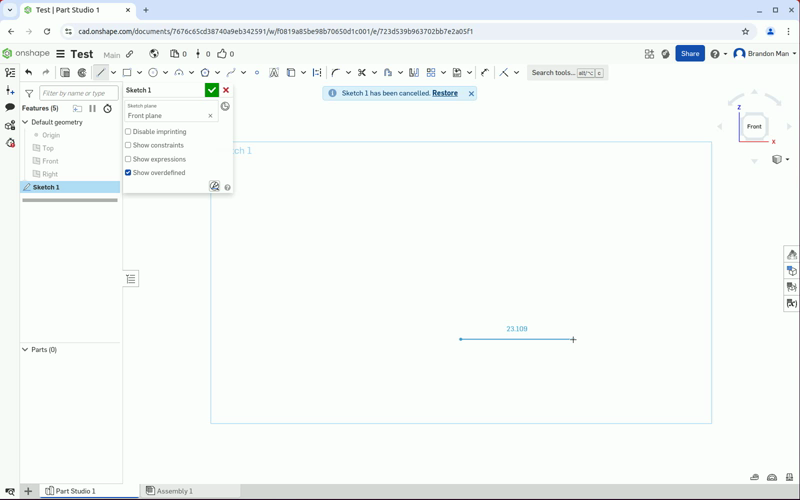
click(573, 339)
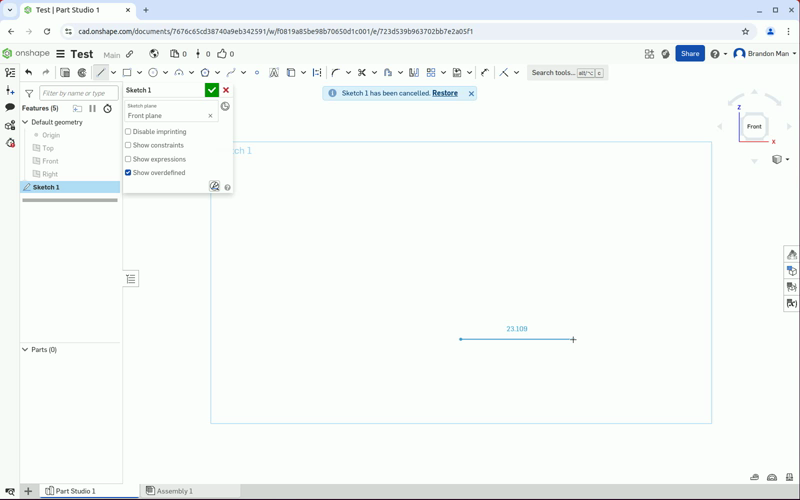
key_up(shift)
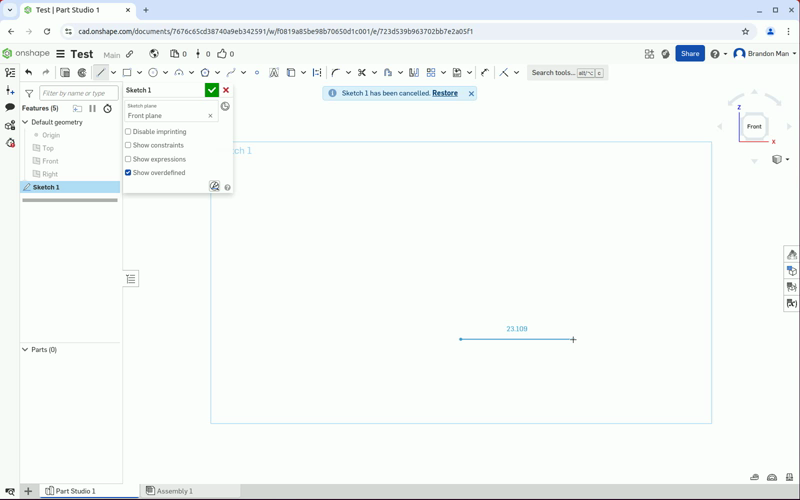
key_down(shift)
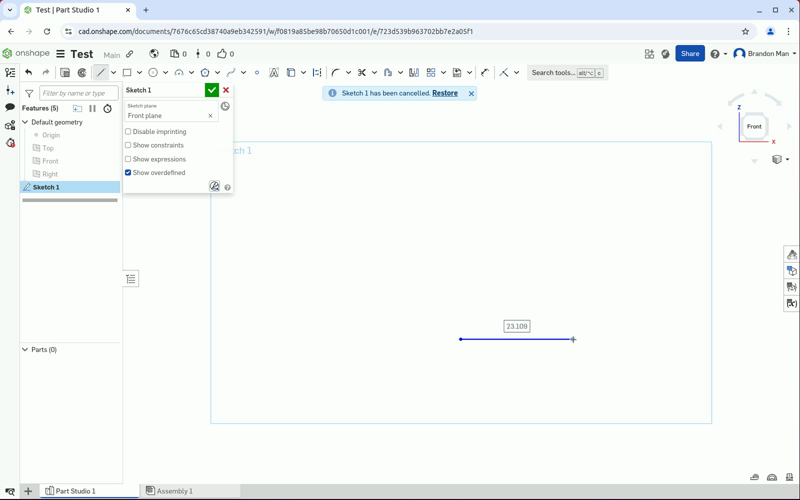
mouse_move(589, 339)
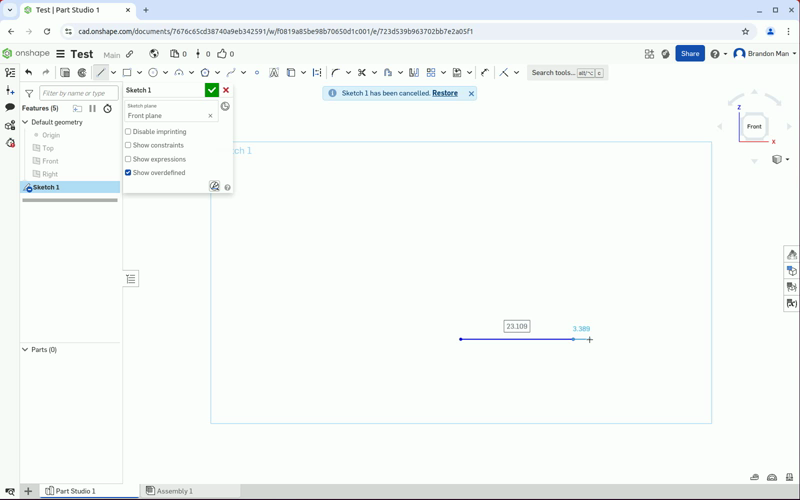
mouse_move(573, 282)
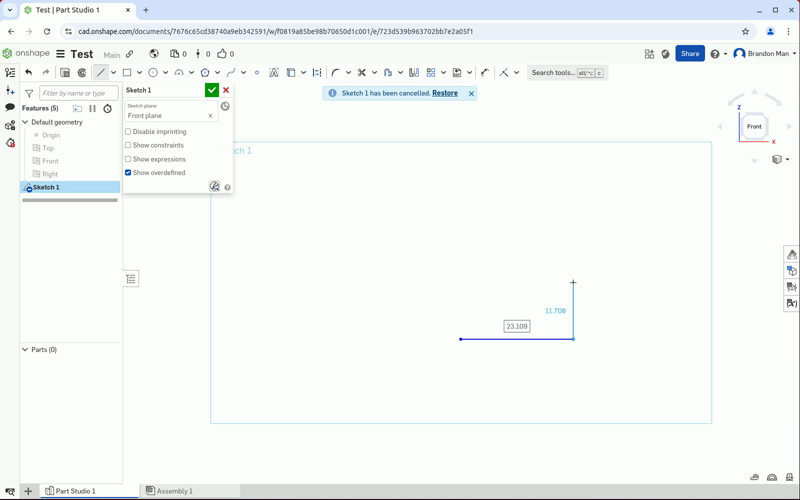
click(573, 282)
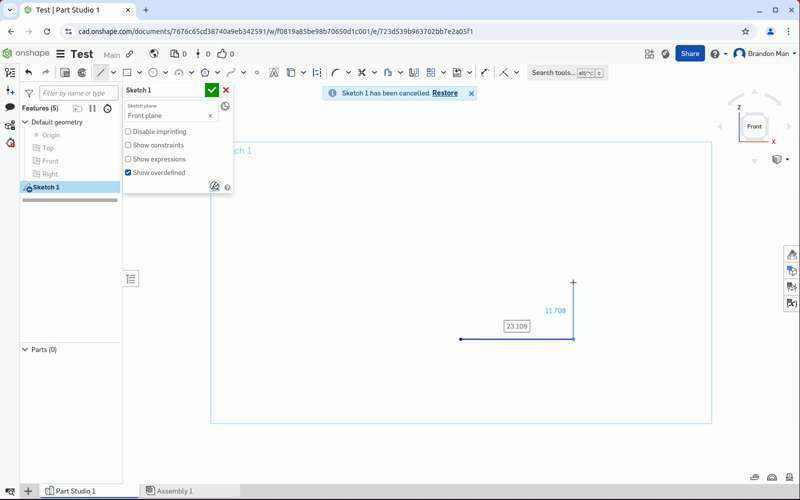
key_up(shift)
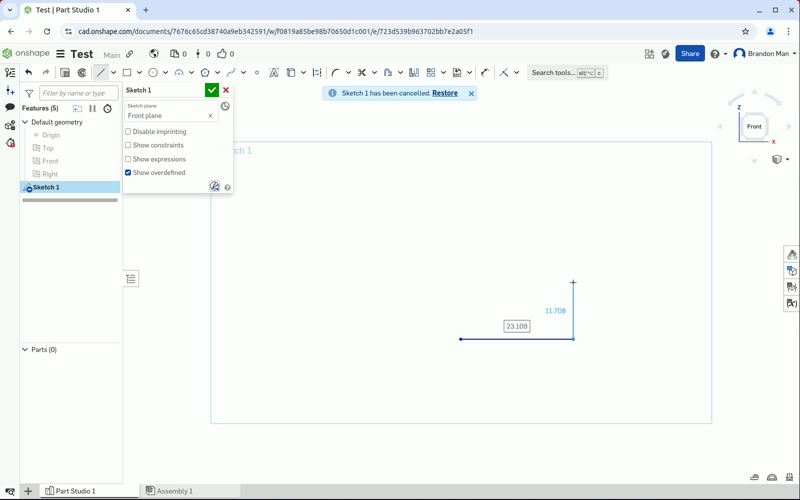
key_down(shift)
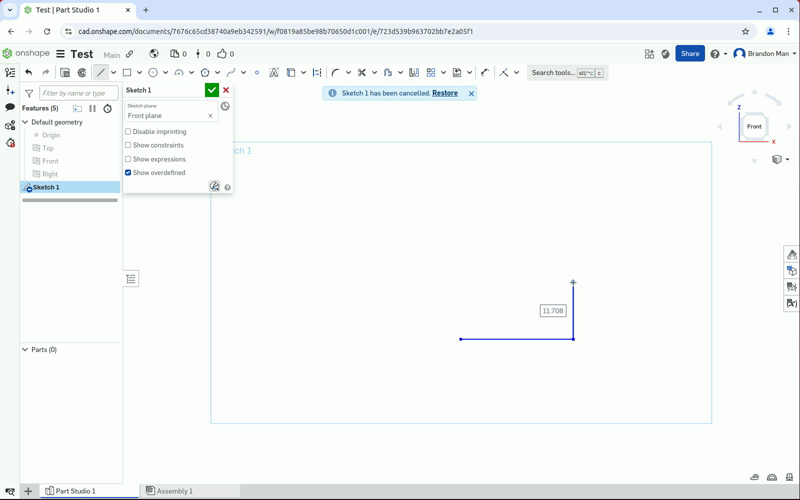
mouse_move(460, 282)
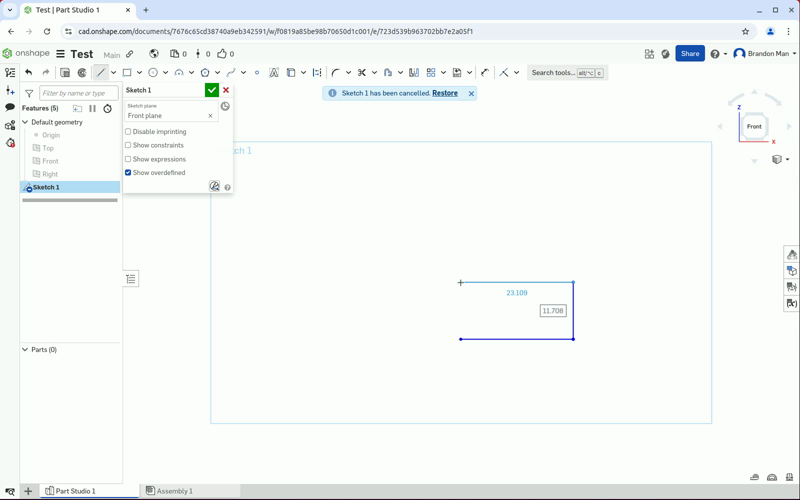
click(460, 282)
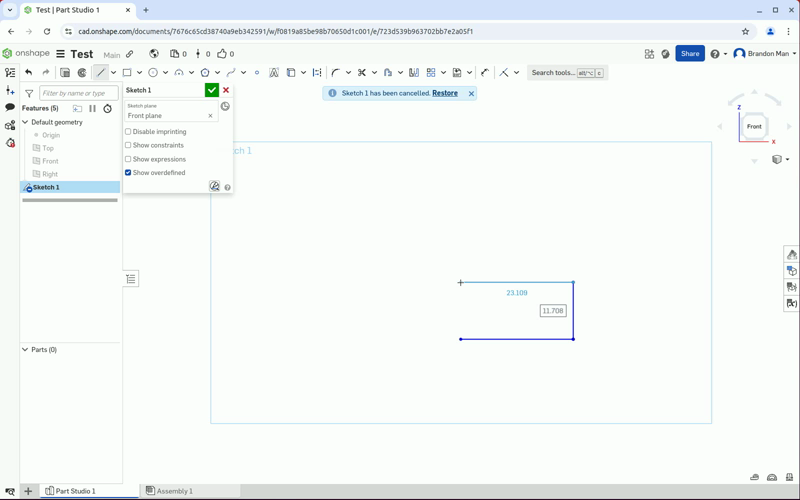
key_up(shift)
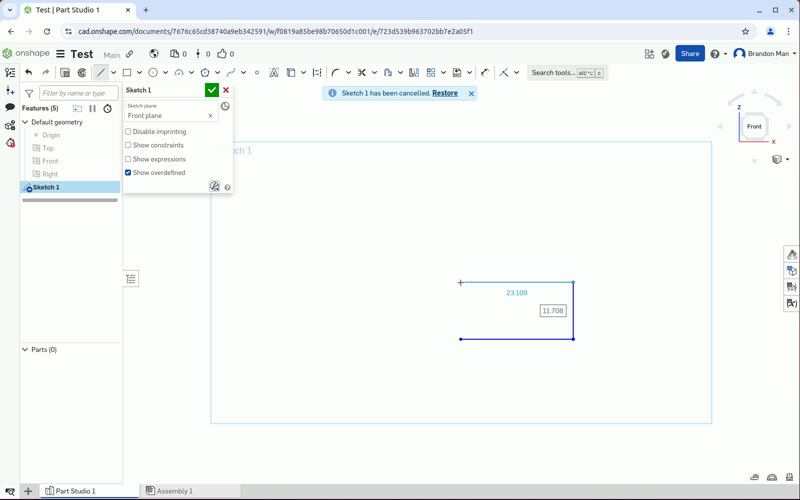
mouse_move(490, 282)
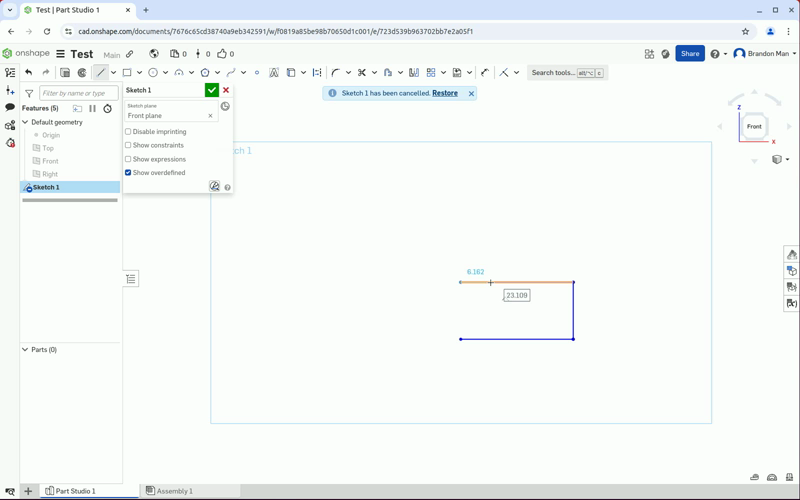
key_down(shift)
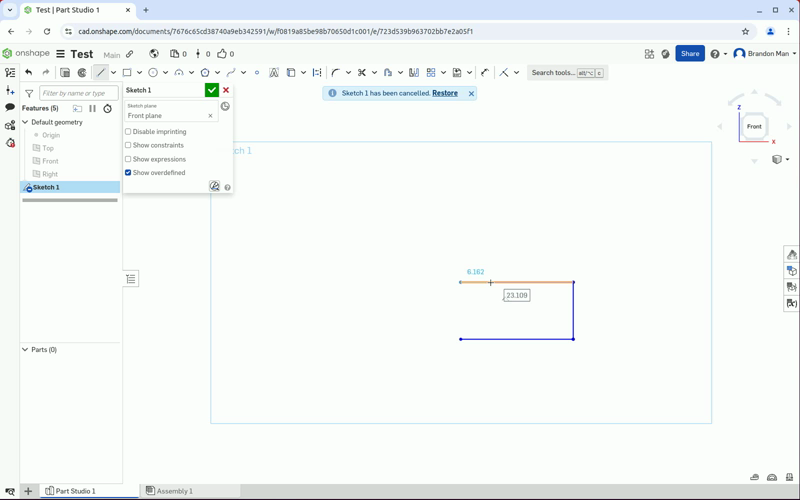
mouse_move(460, 339)
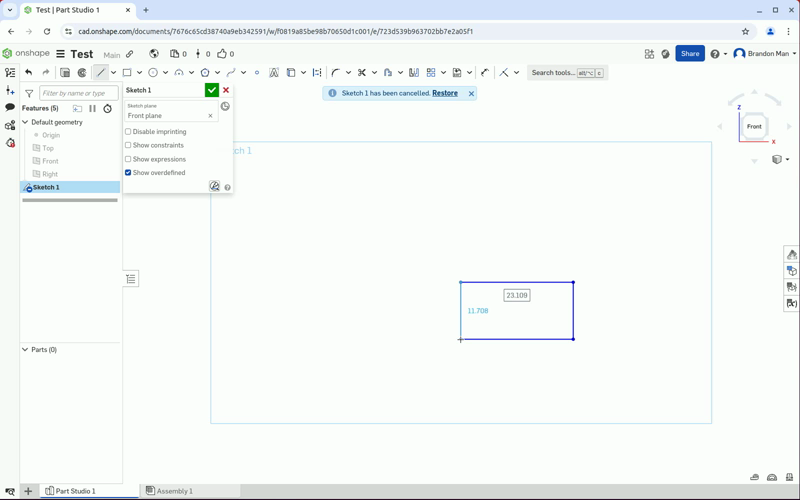
key_up(shift)
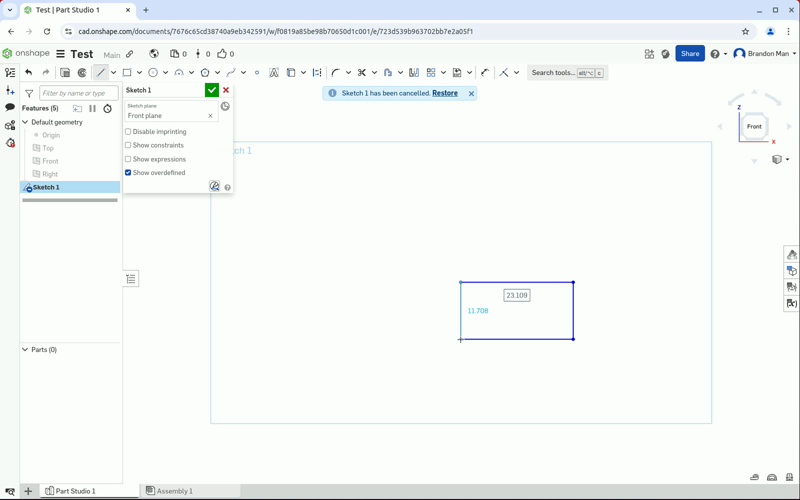
click(460, 339)
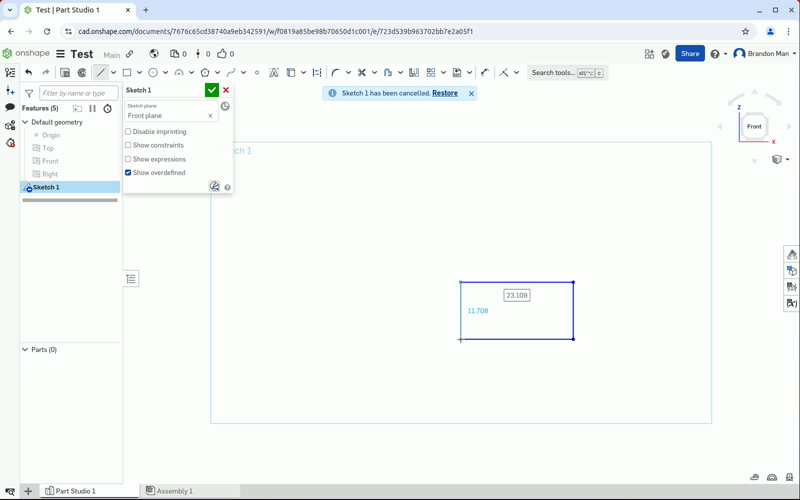
key(esc)
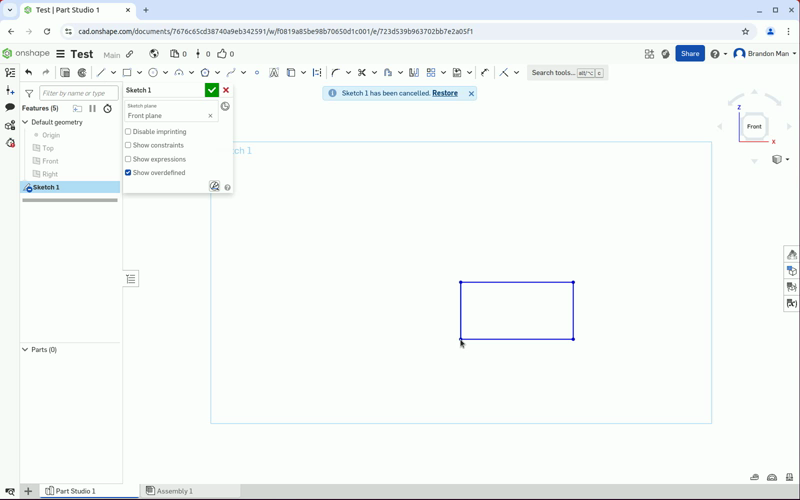
mouse_move(475, 314)
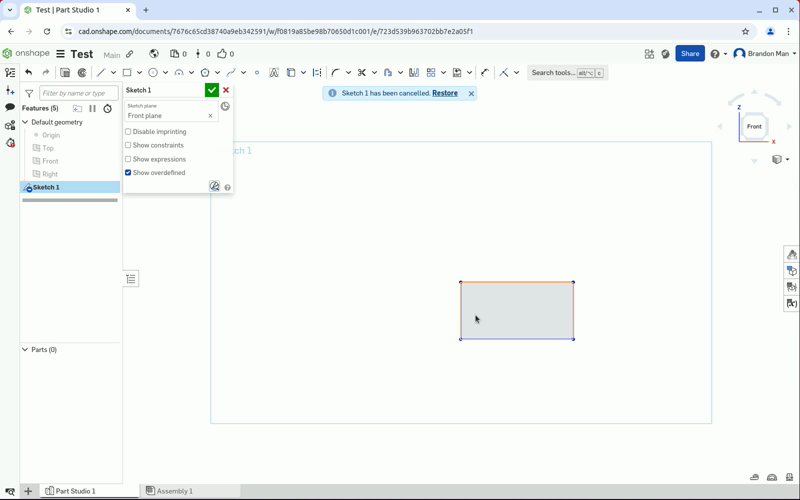
click(475, 314)
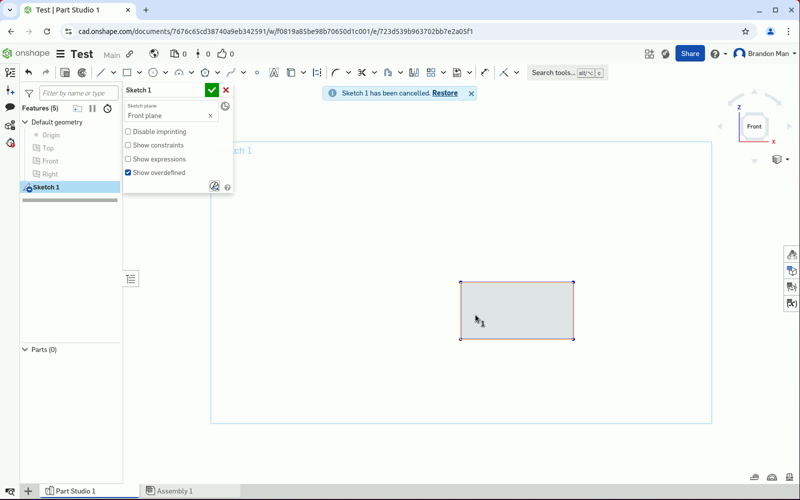
mouse_move(73, 352)
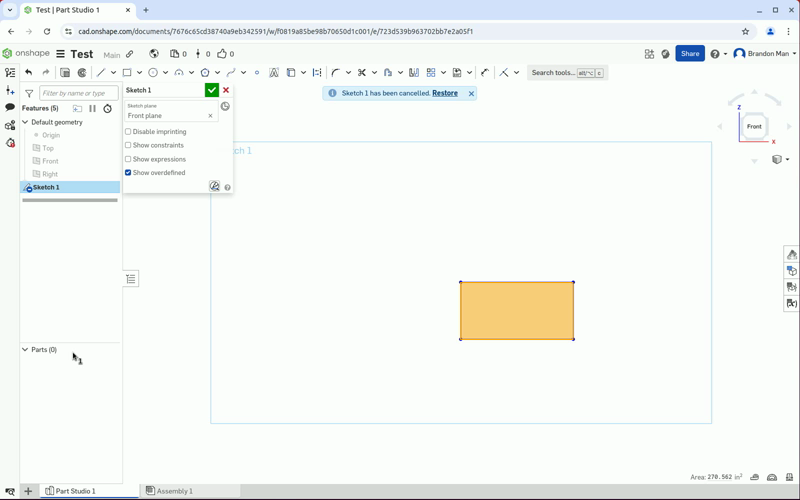
key(shift+y)
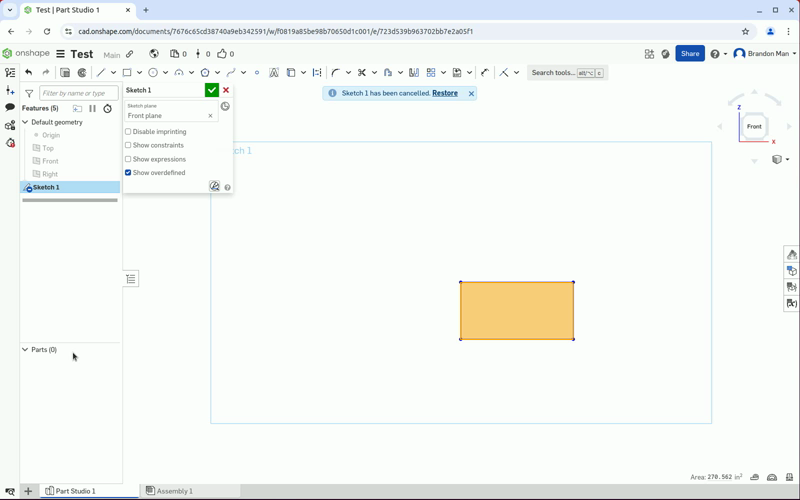
key(shift+e)
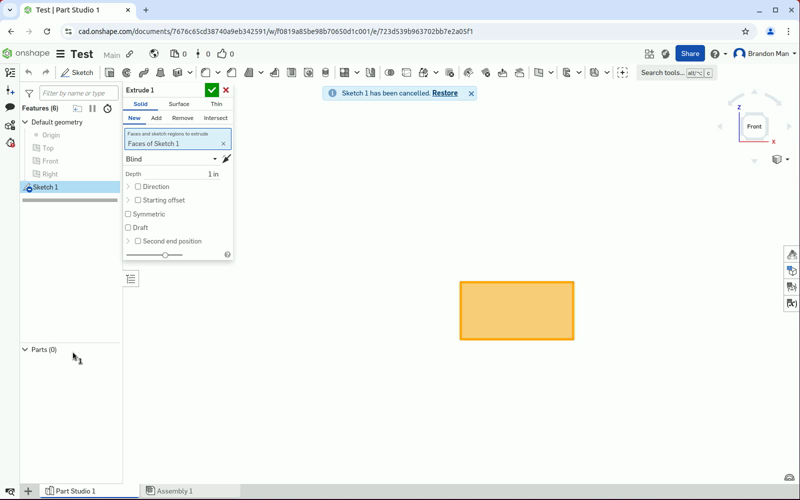
mouse_move(143, 106)
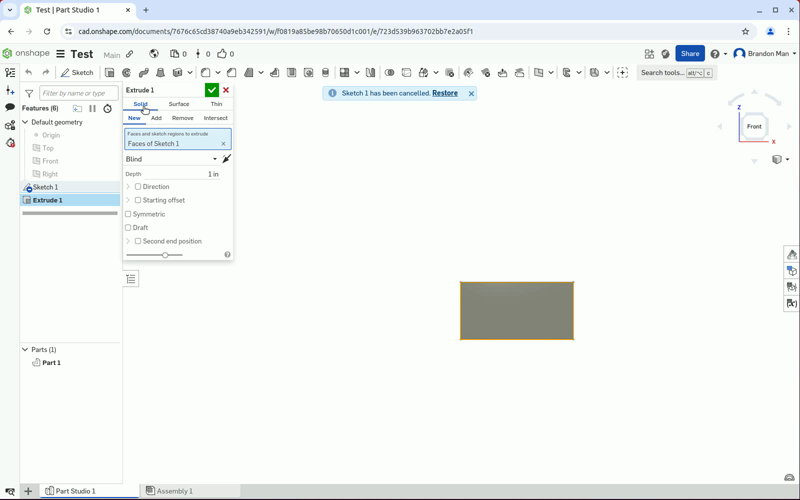
click(143, 106)
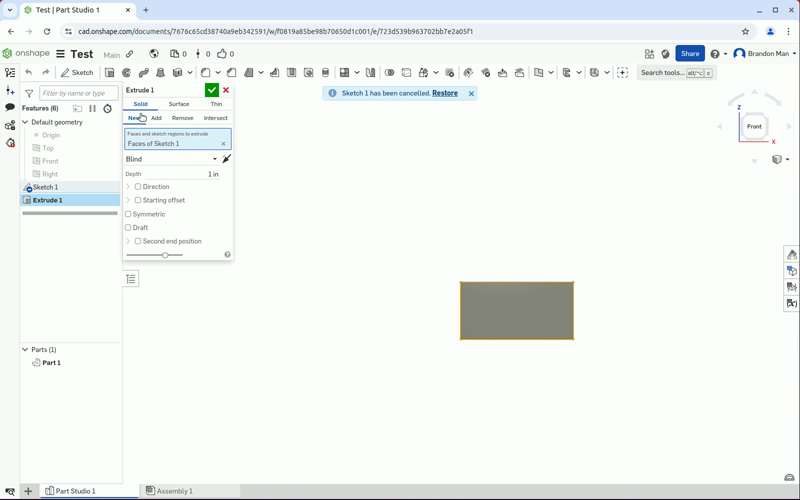
mouse_move(137, 120)
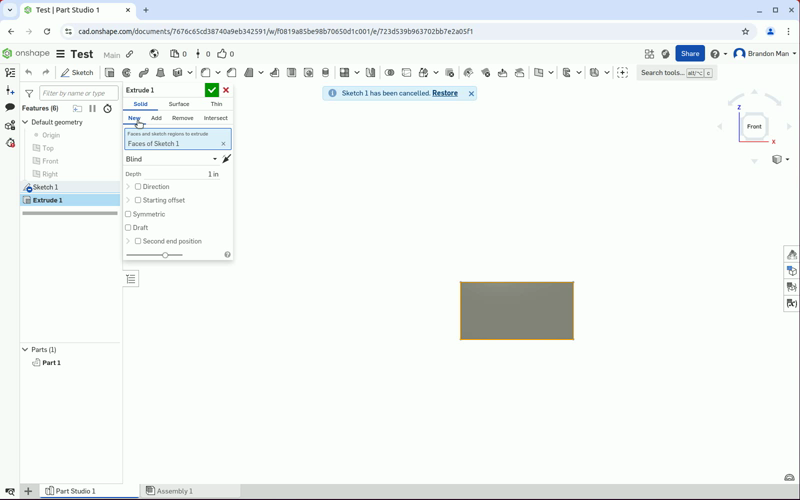
click(137, 120)
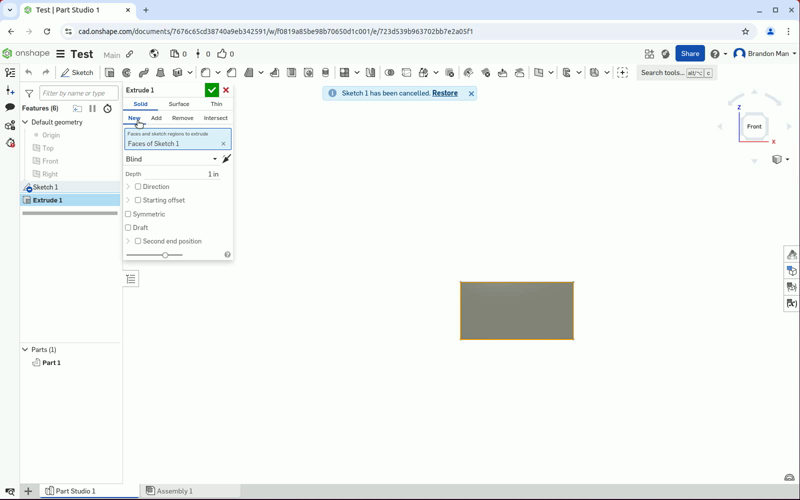
key(tab, 4)
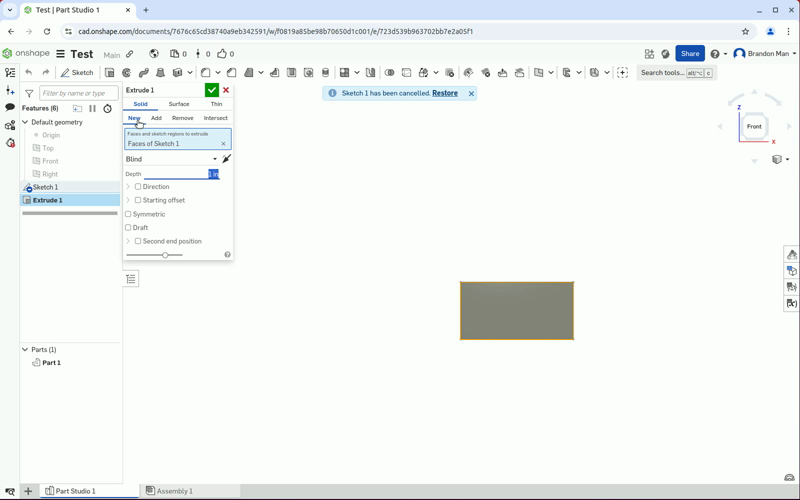
text(0.241)
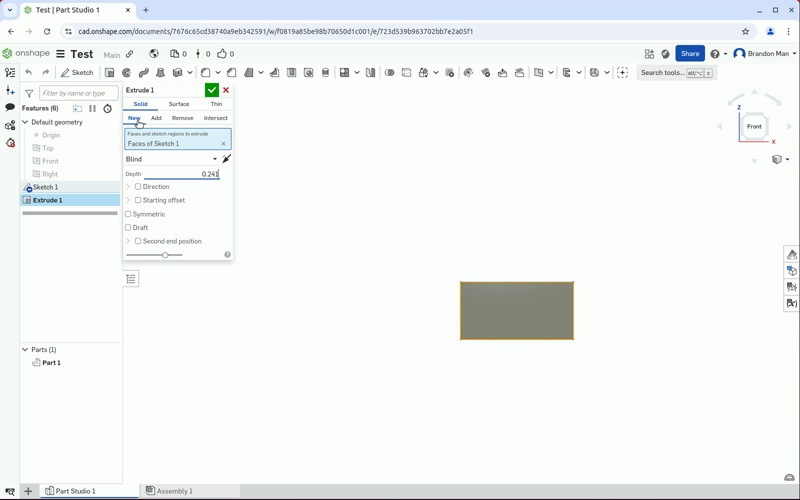
key(enter)
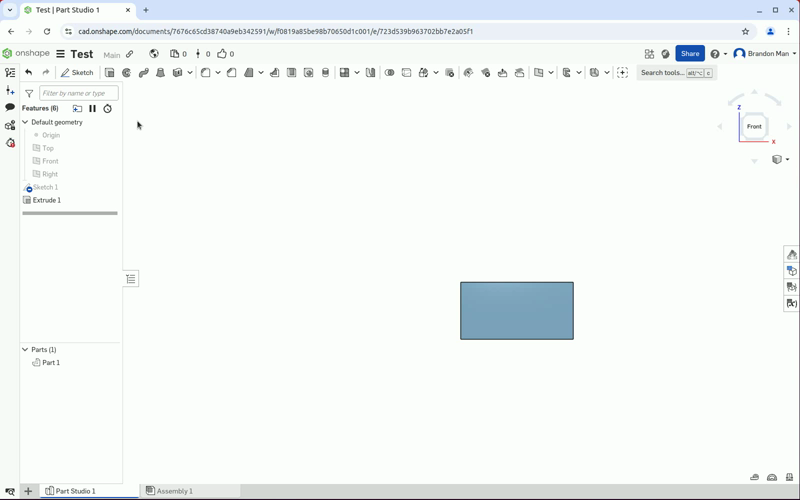
key(shift+h)
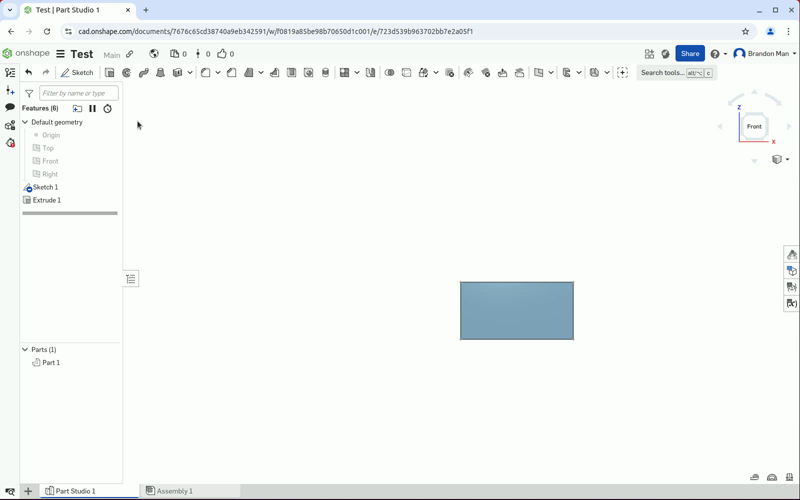
key(shift+h)
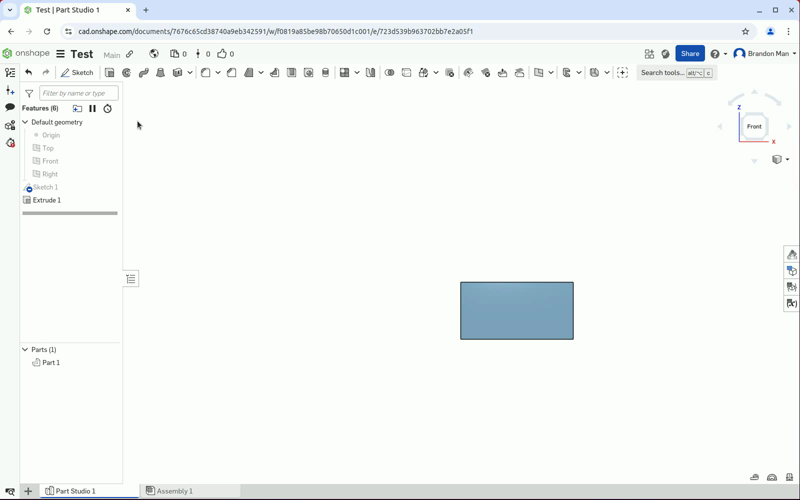
mouse_move(73, 189)
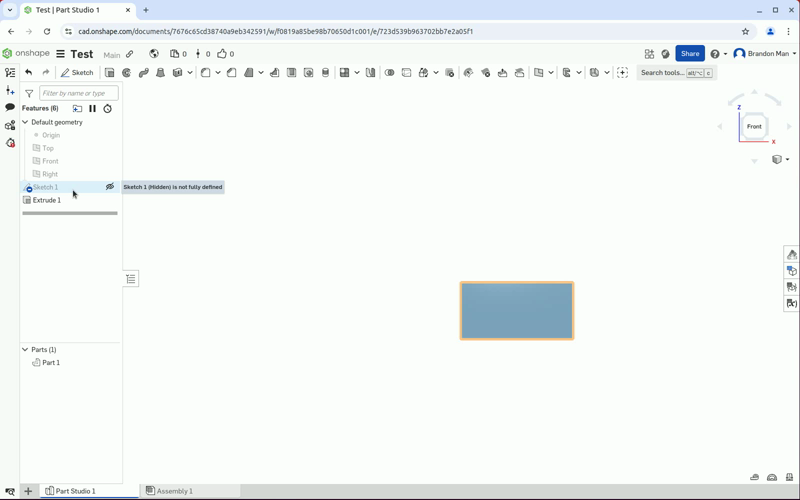
click(73, 189)
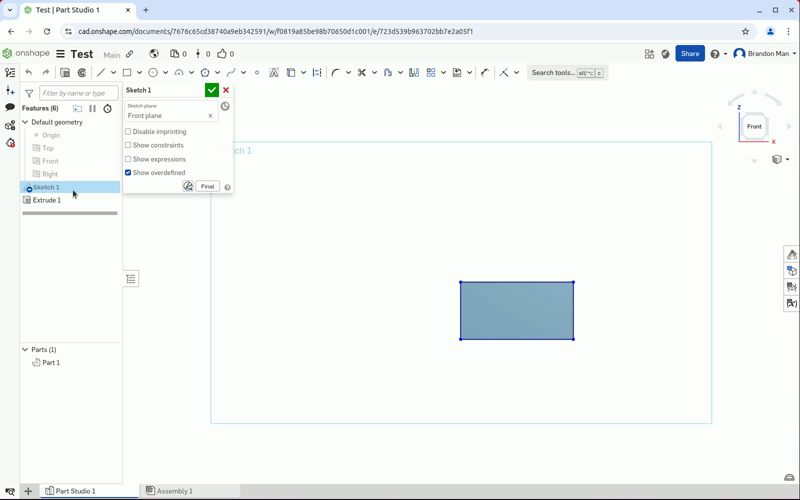
mouse_move(229, 92)
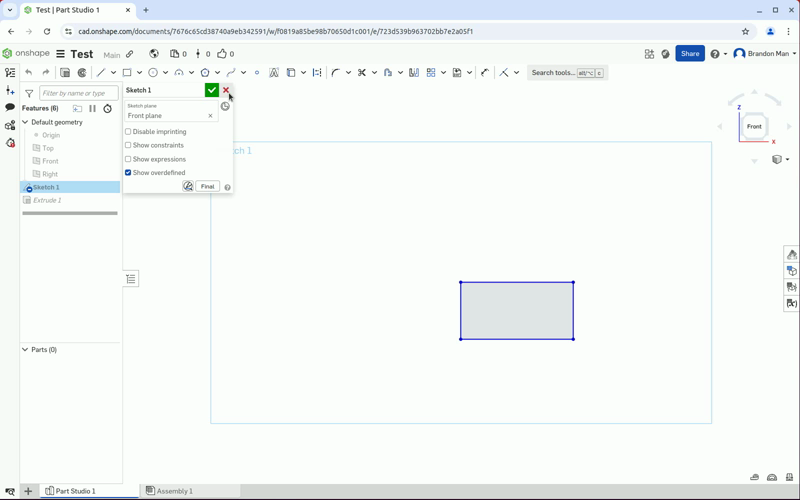
click(229, 92)
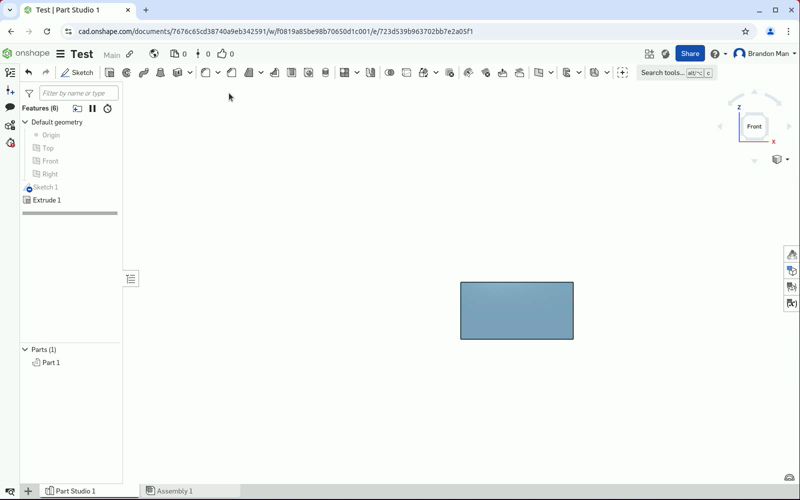
mouse_move(541, 75)
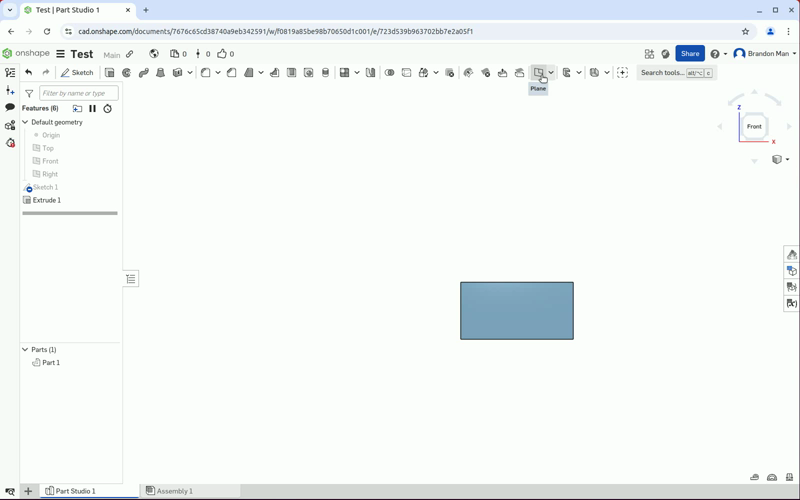
click(541, 75)
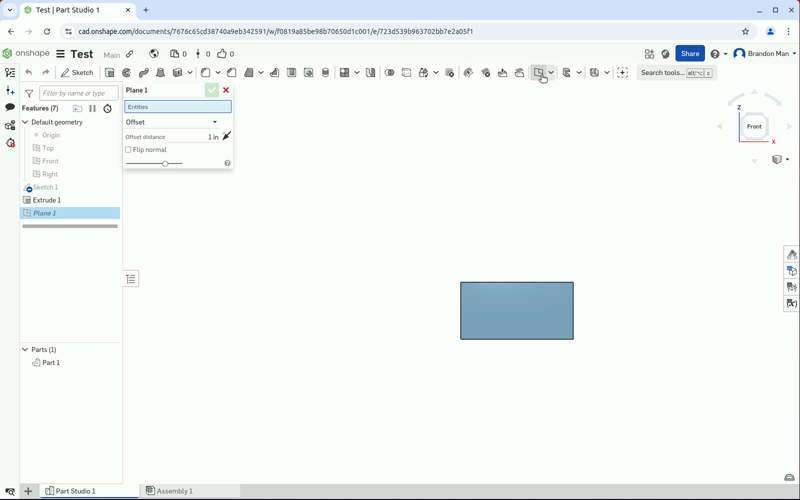
mouse_move(73, 163)
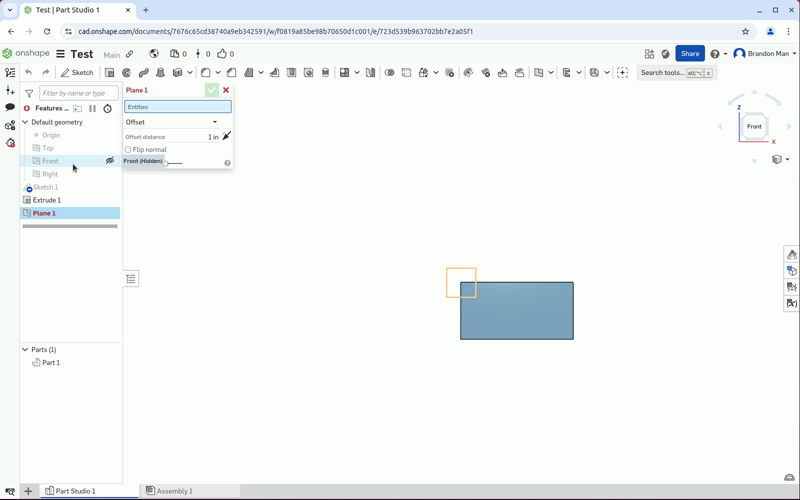
click(73, 163)
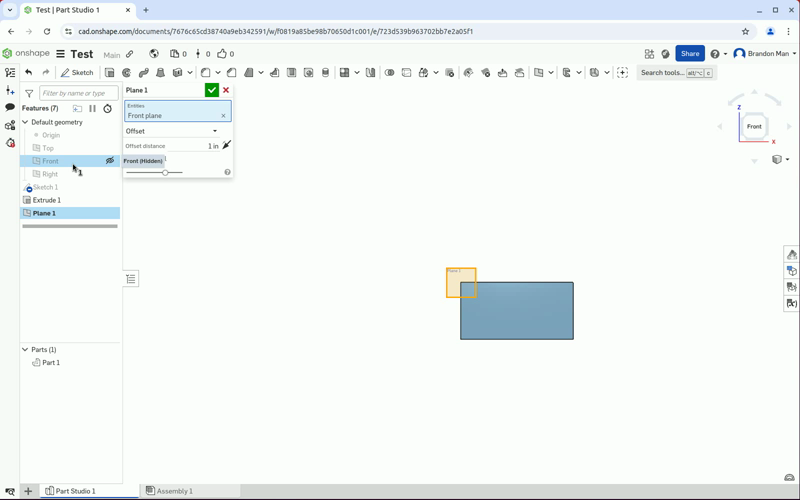
key(tab, 2)
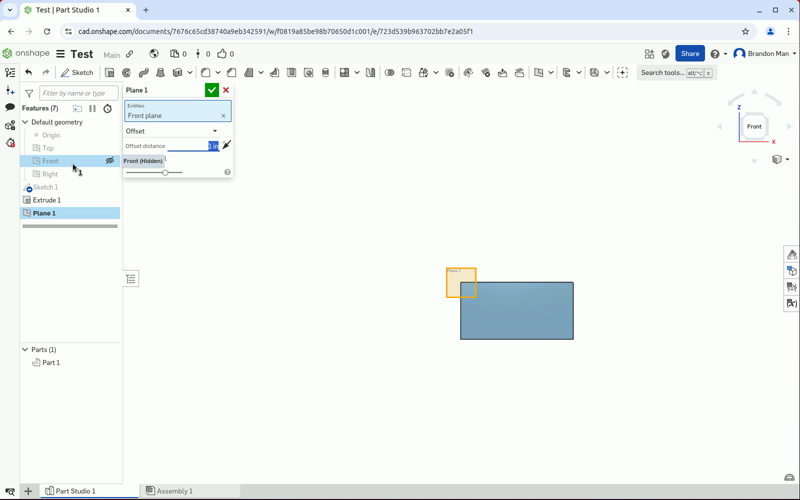
text(0.246)
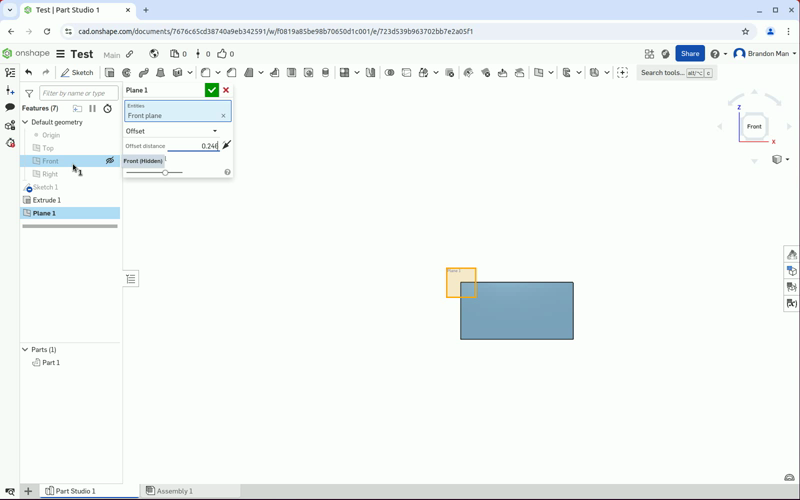
key(enter, 2)
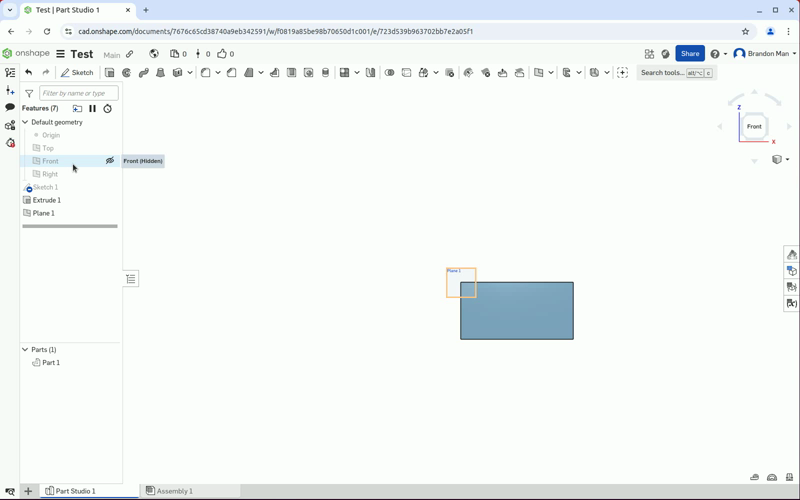
key(shift+s)
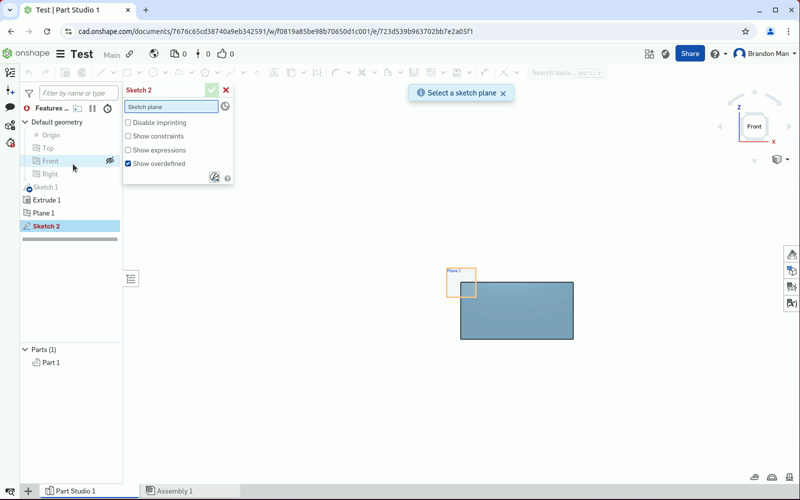
mouse_move(73, 215)
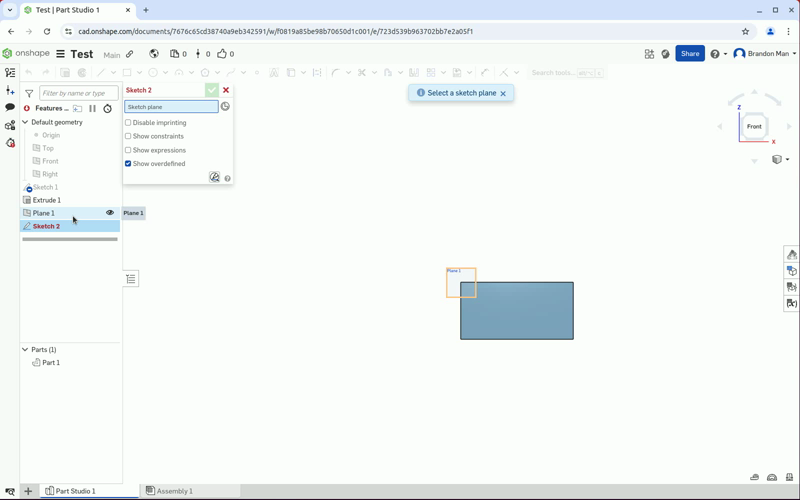
click(73, 215)
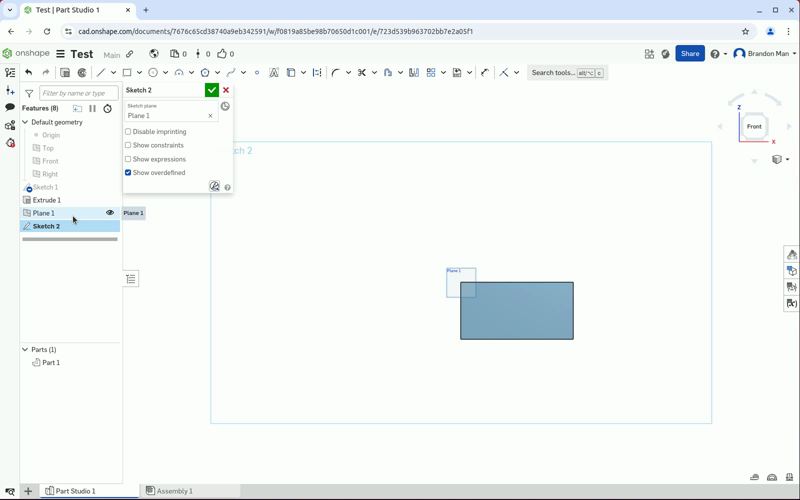
mouse_move(73, 352)
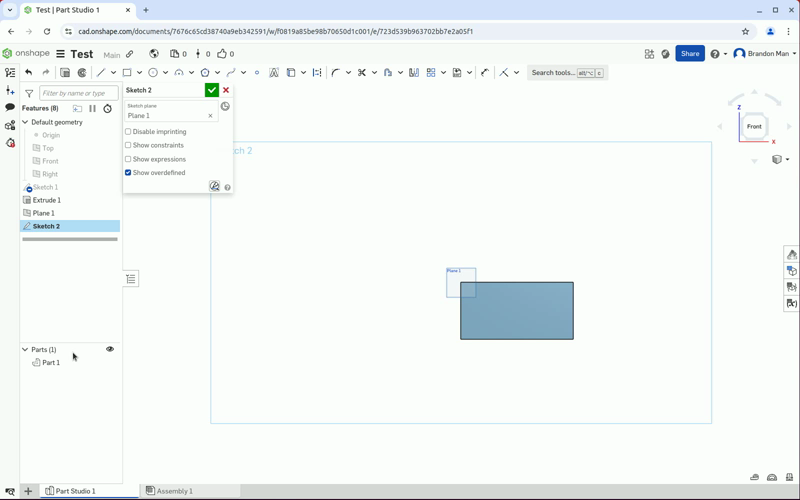
key(y)
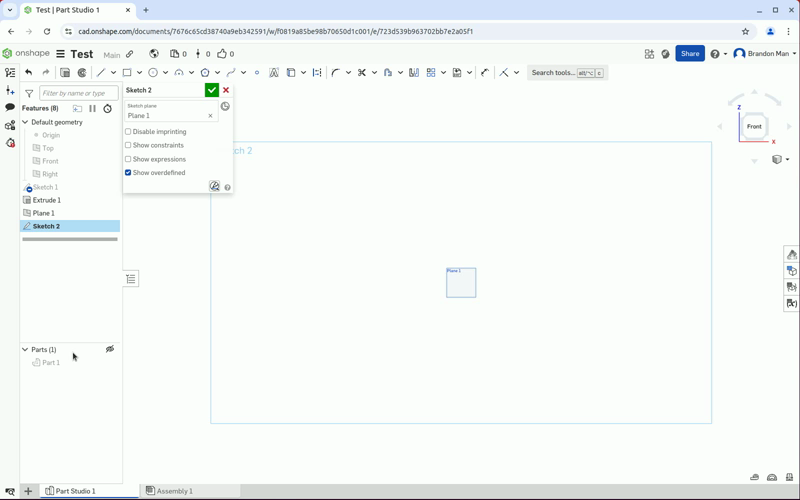
key(c)
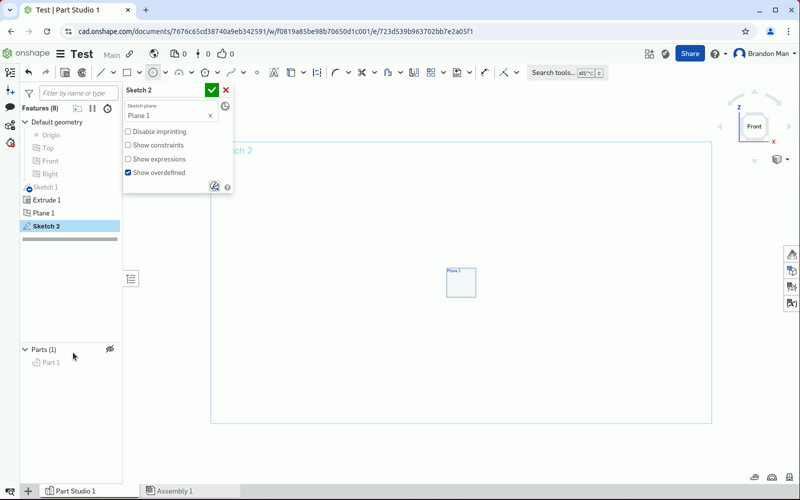
key_down(shift)
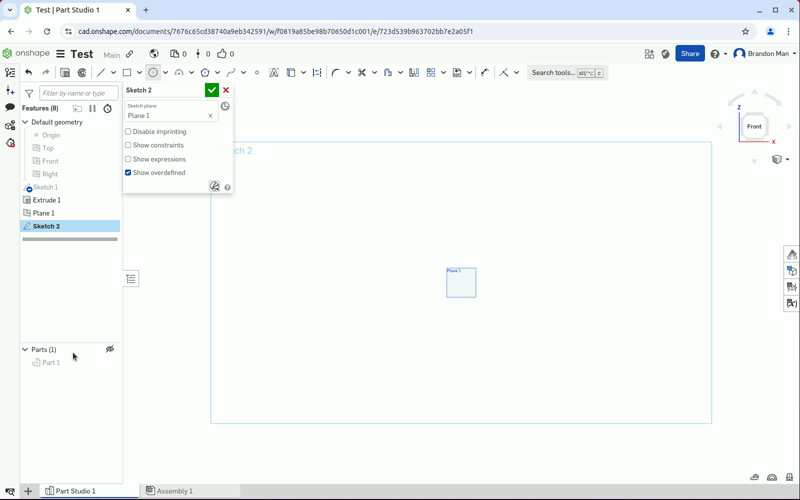
mouse_move(508, 303)
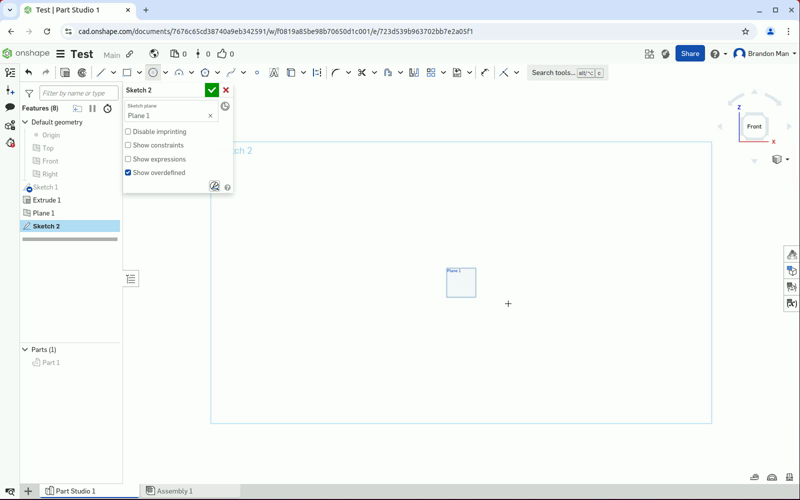
click(508, 303)
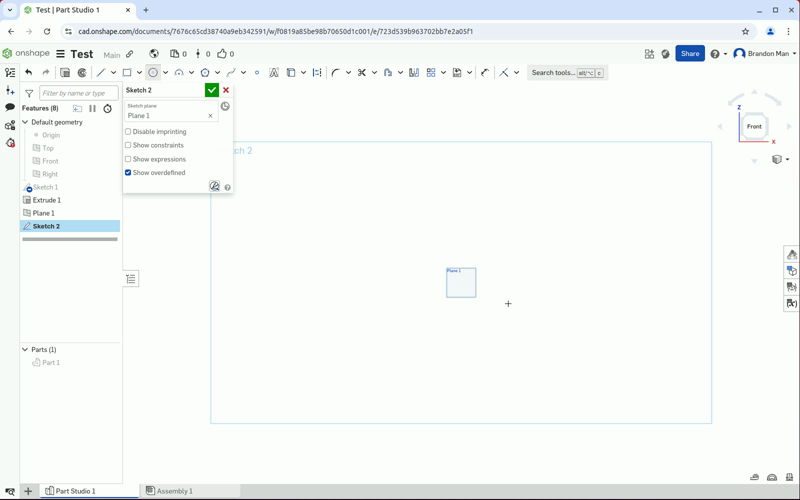
key_up(shift)
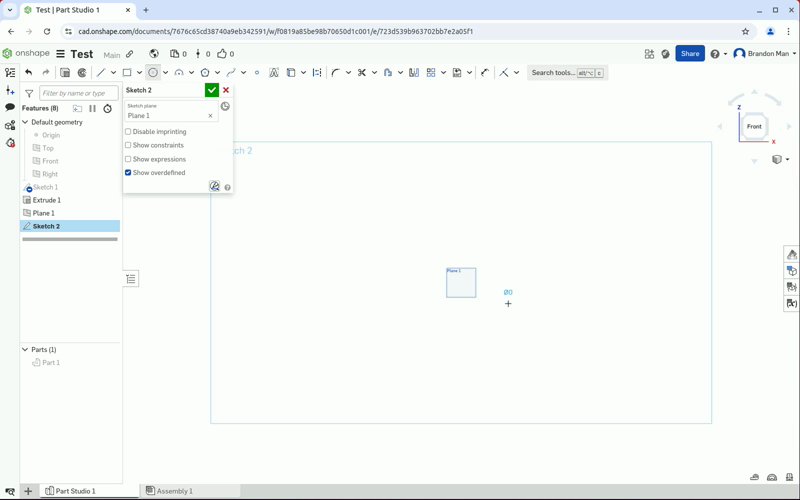
mouse_move(511, 303)
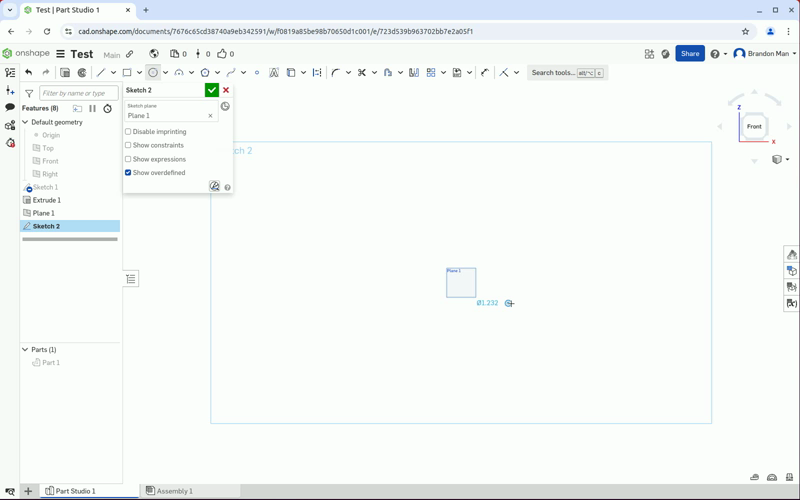
click(511, 303)
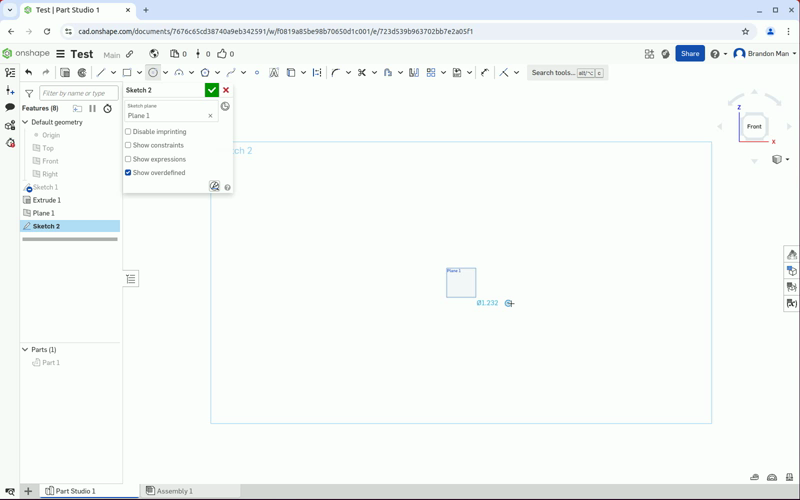
key(esc)
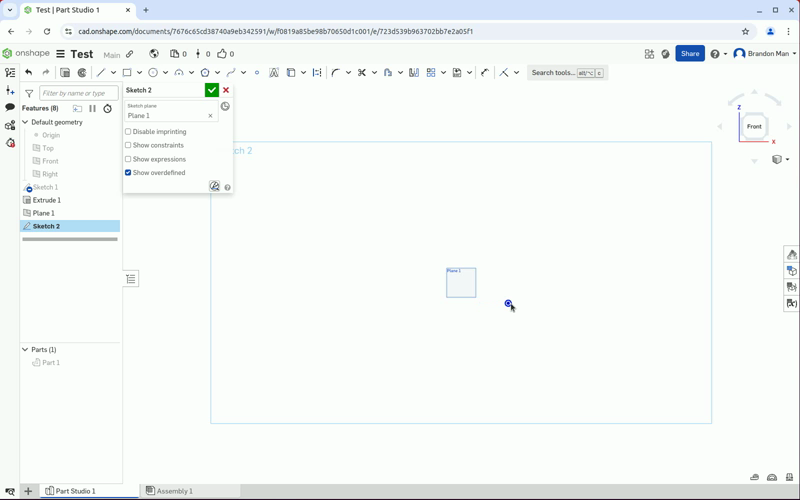
mouse_move(506, 304)
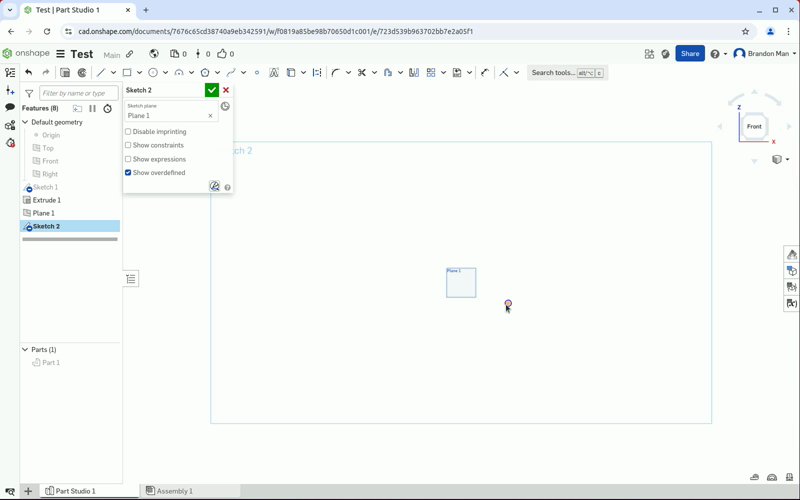
scroll(6)
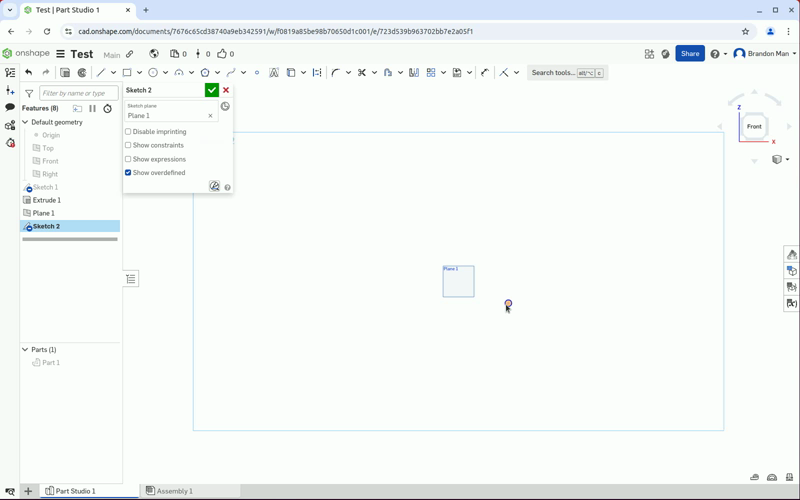
scroll(6)
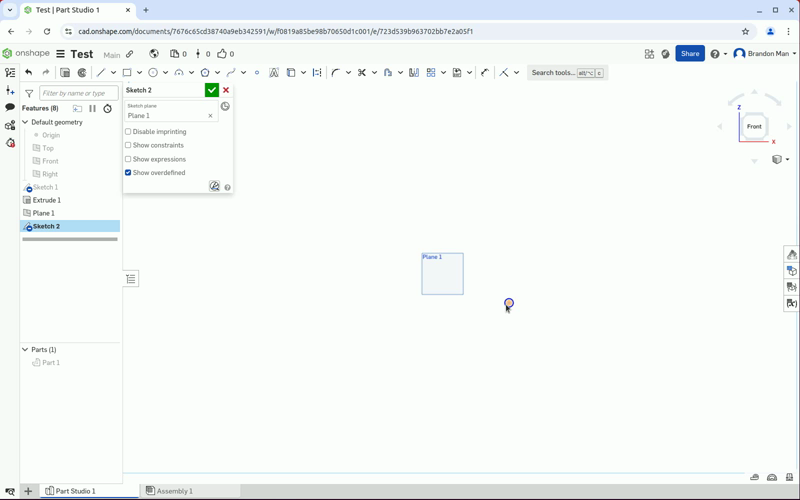
scroll(6)
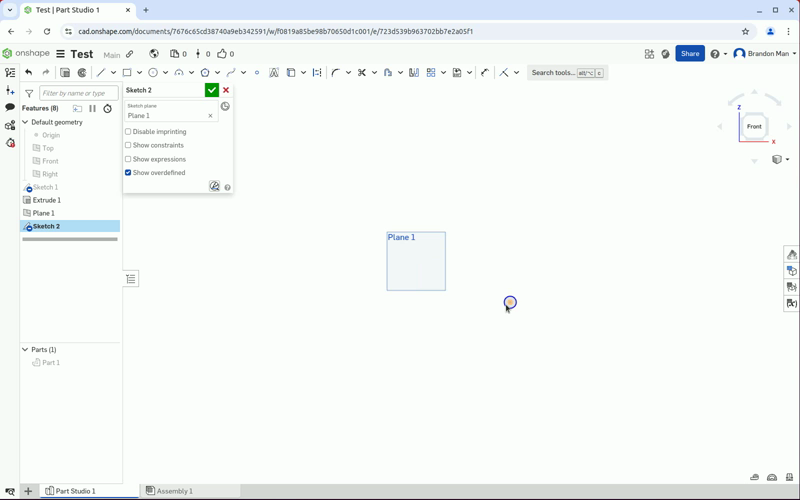
scroll(6)
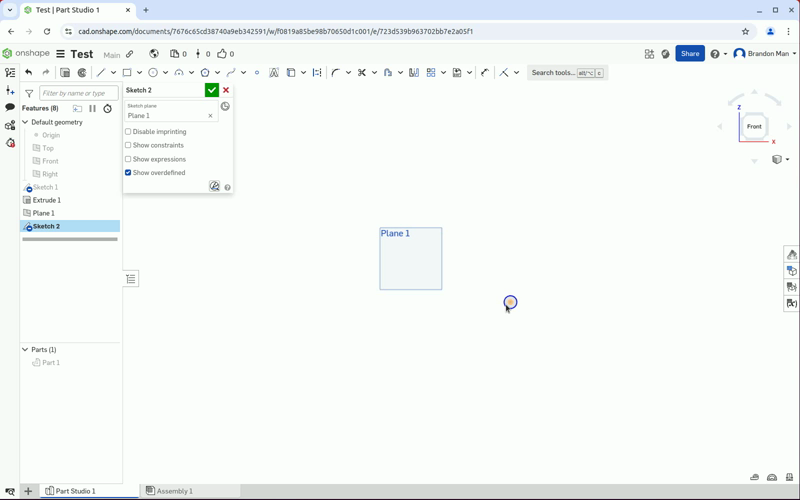
scroll(6)
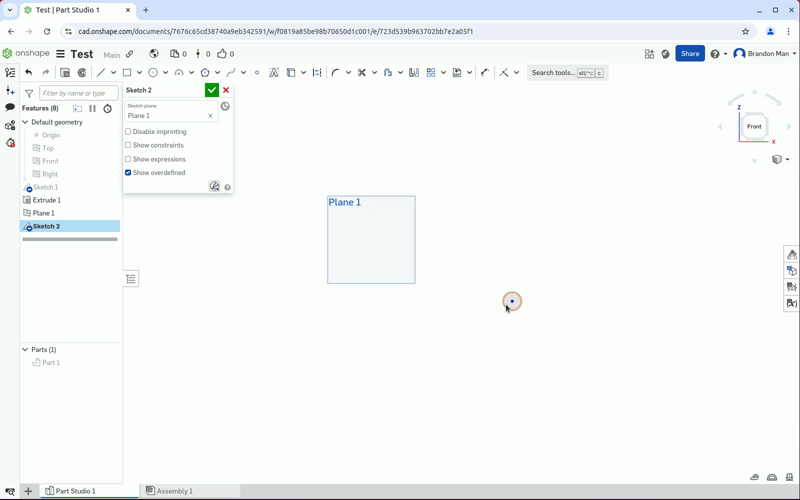
scroll(6)
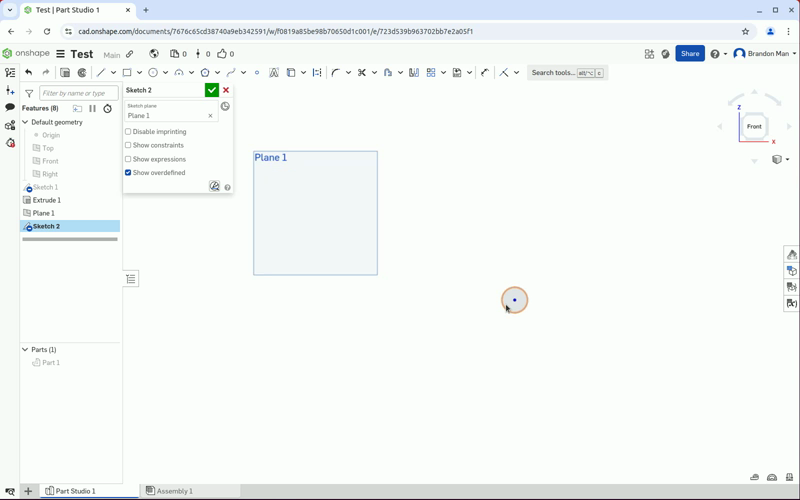
scroll(6)
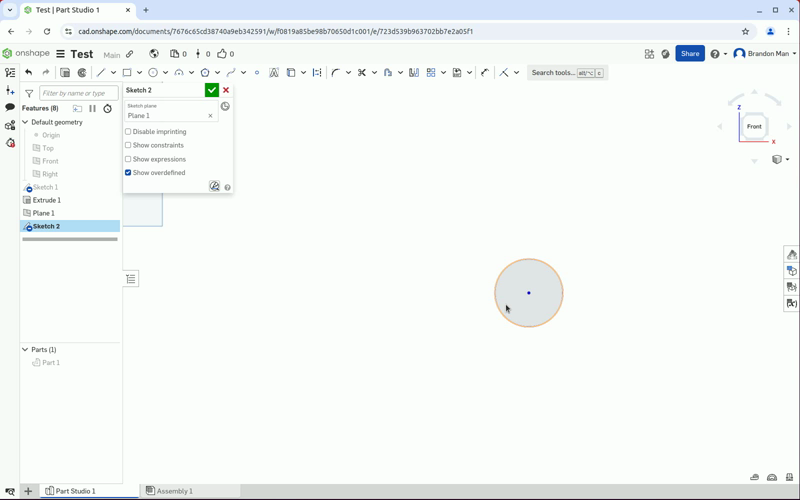
click(506, 304)
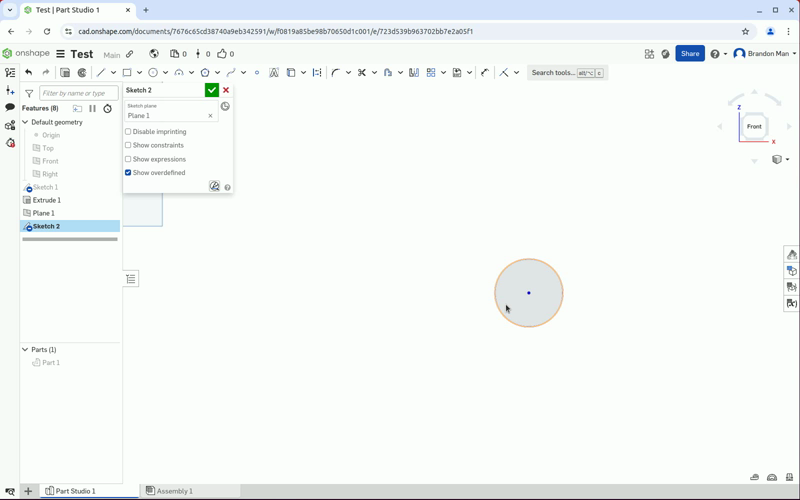
scroll(-6)
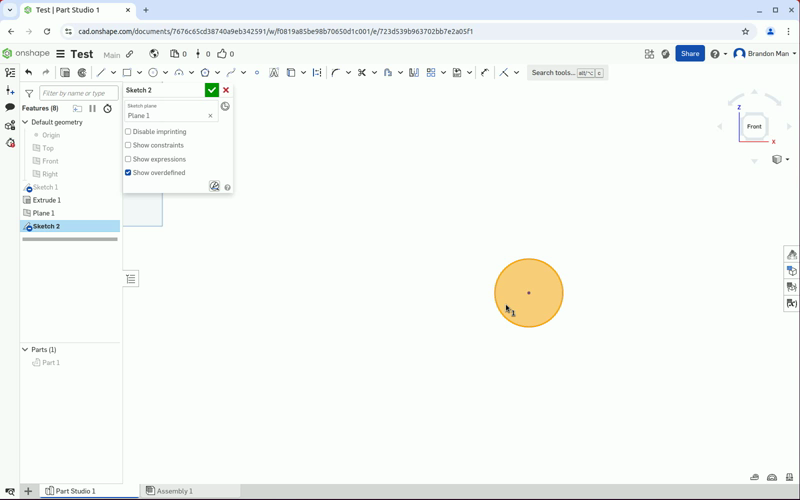
scroll(-6)
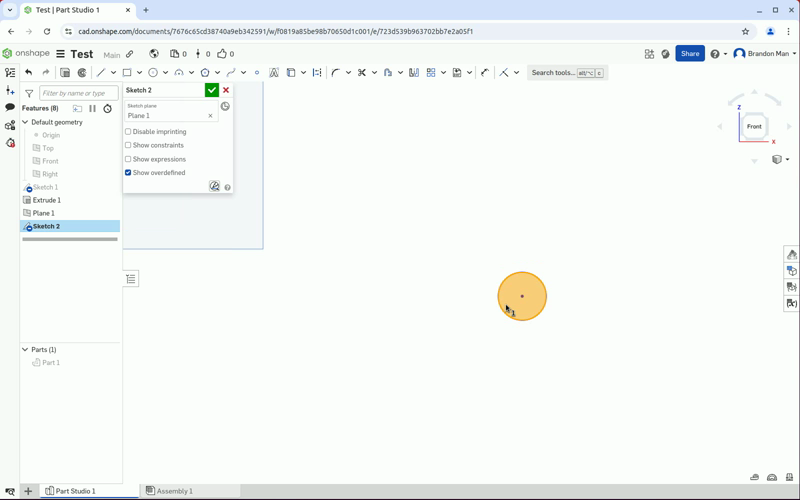
scroll(-6)
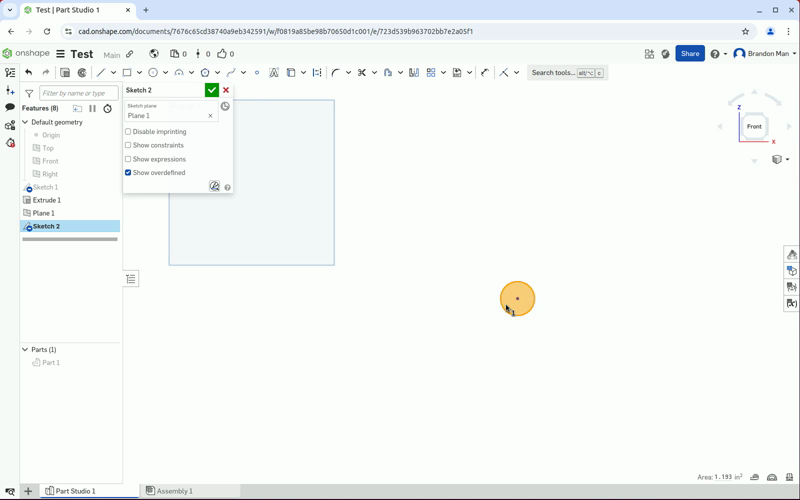
scroll(-6)
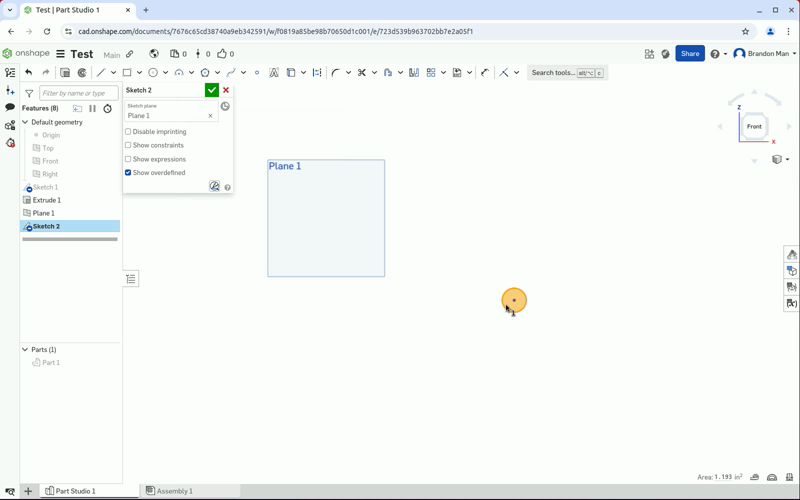
scroll(-6)
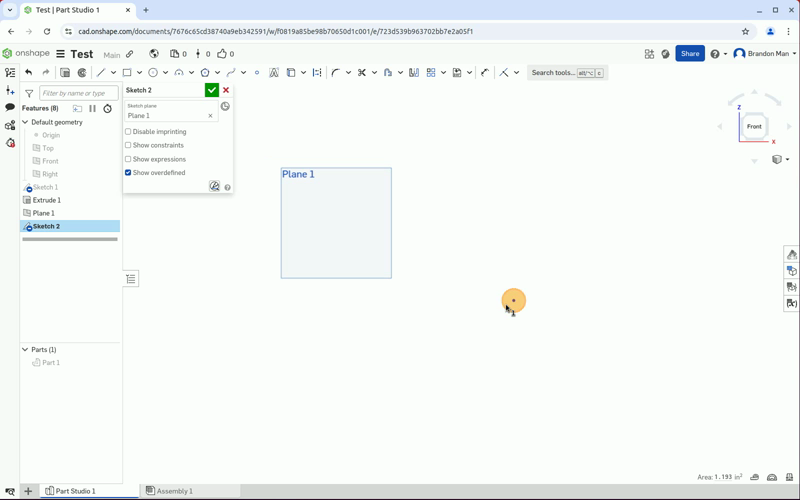
scroll(-6)
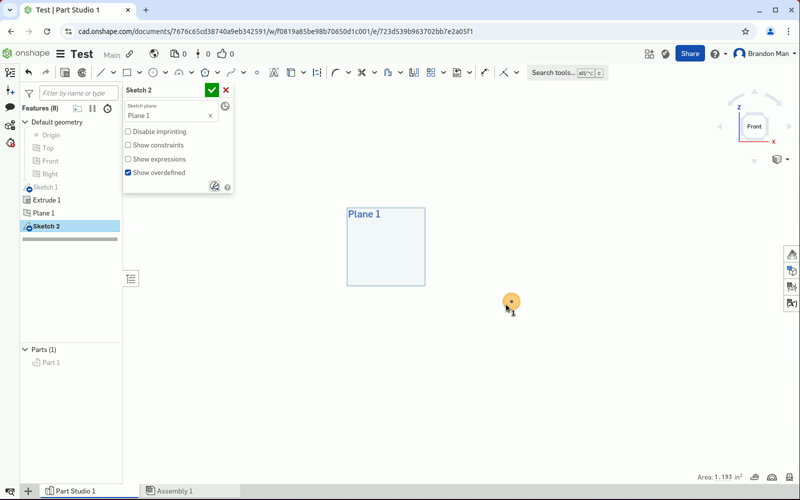
scroll(-6)
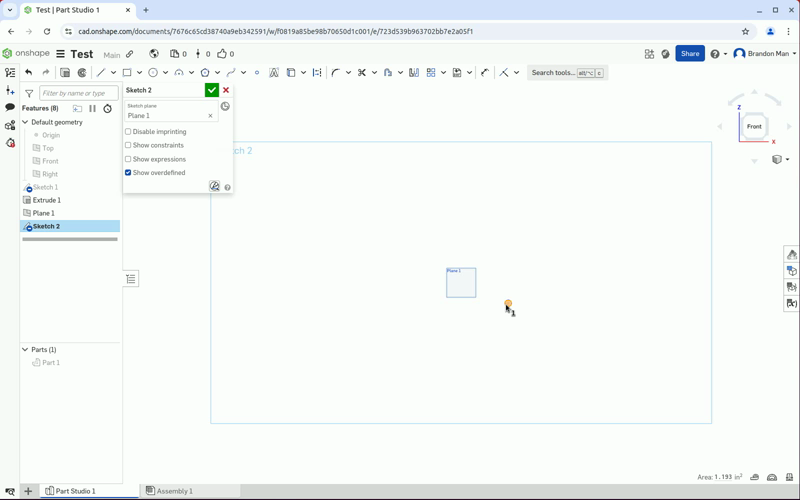
mouse_move(73, 352)
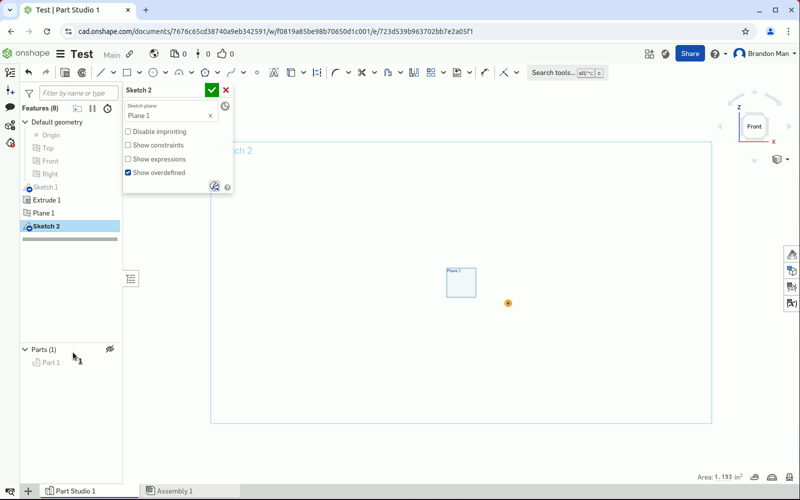
key(shift+y)
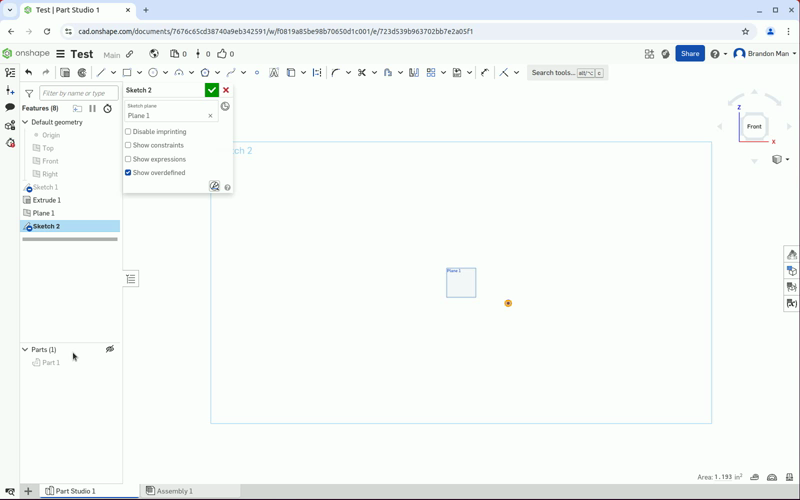
key(shift+e)
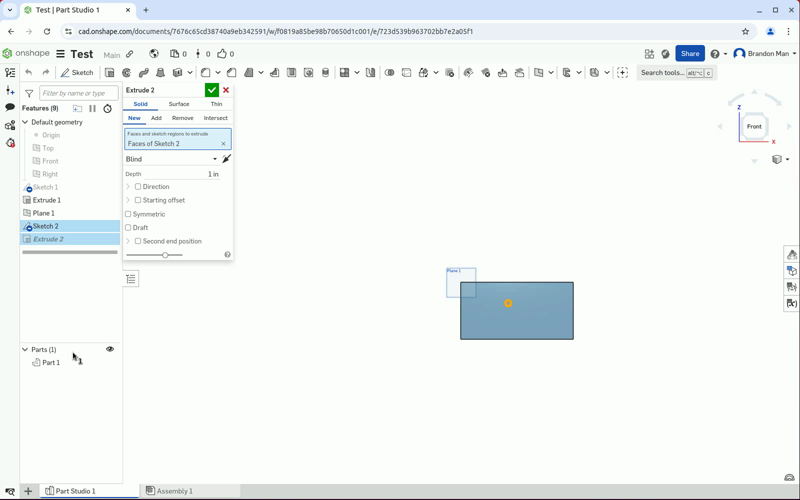
mouse_move(143, 106)
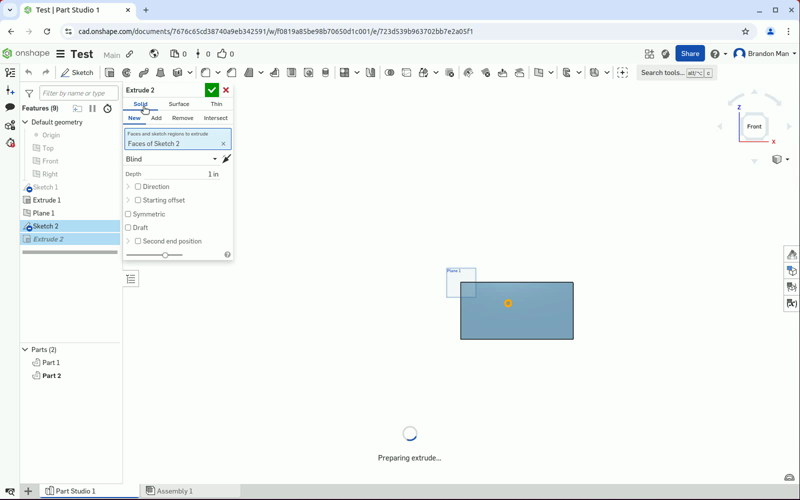
click(143, 106)
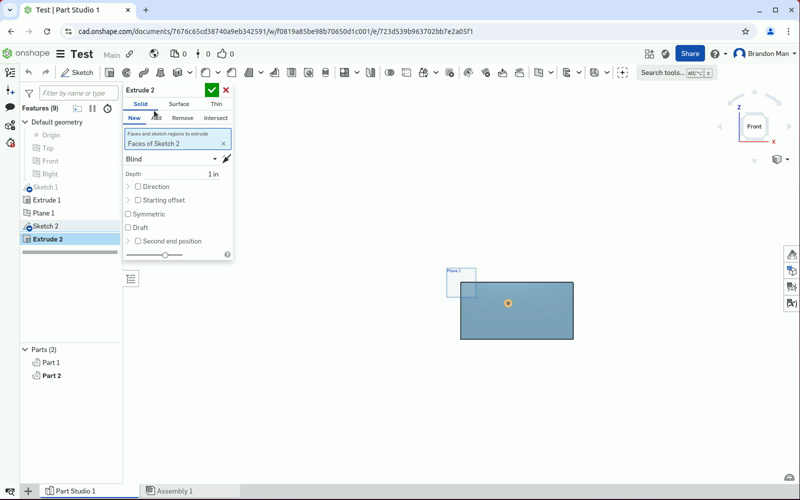
mouse_move(186, 120)
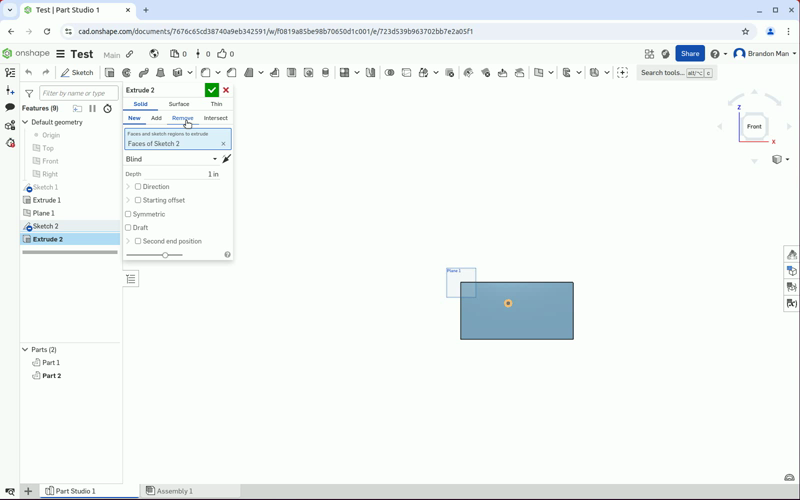
click(186, 120)
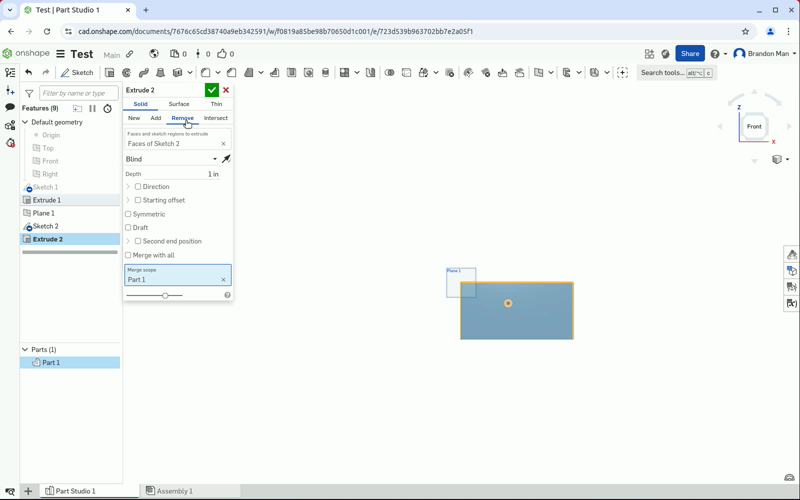
key(tab, 4)
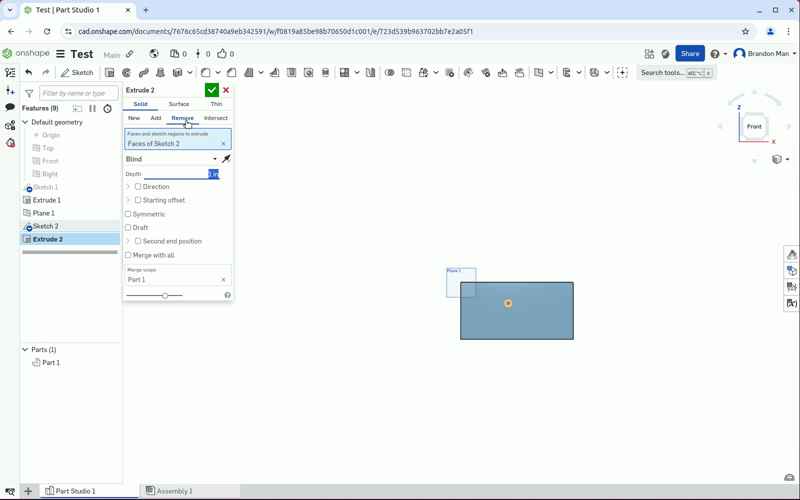
text(0.963)
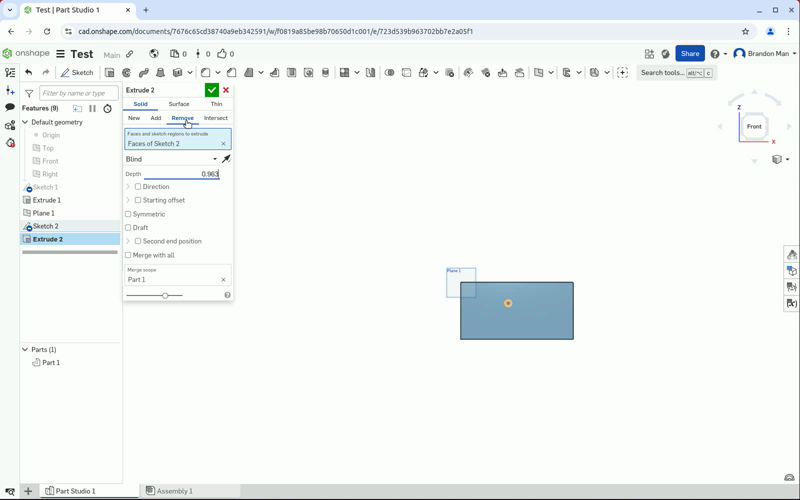
key(tab, 6)
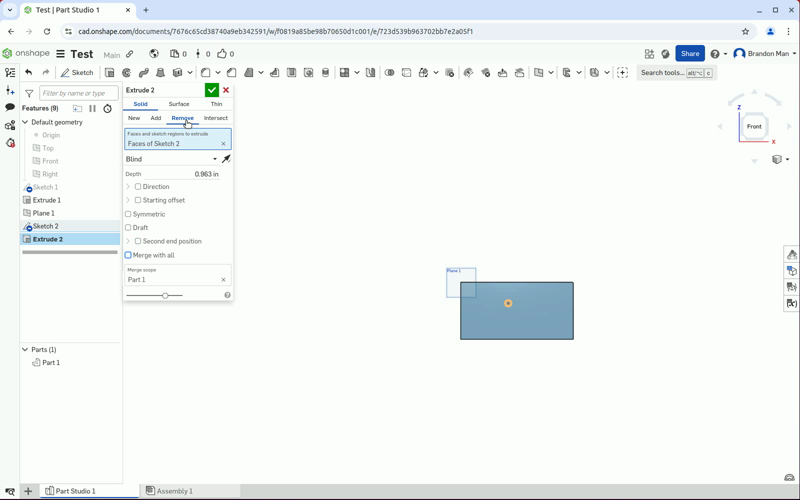
key(space)
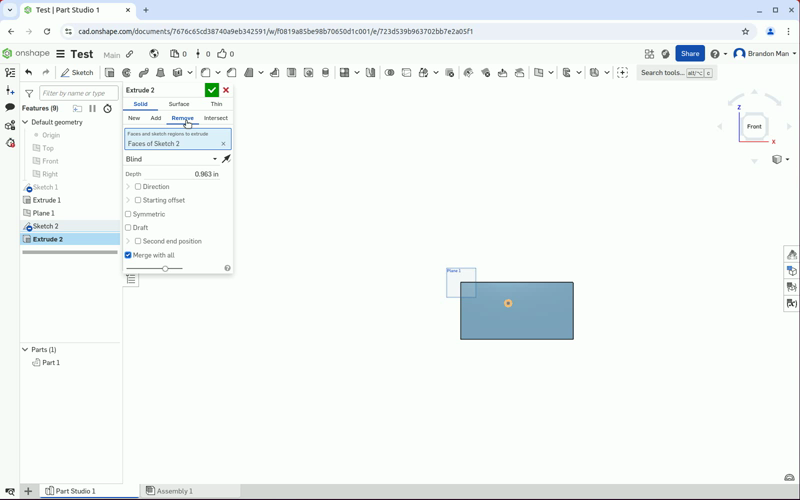
key(enter)
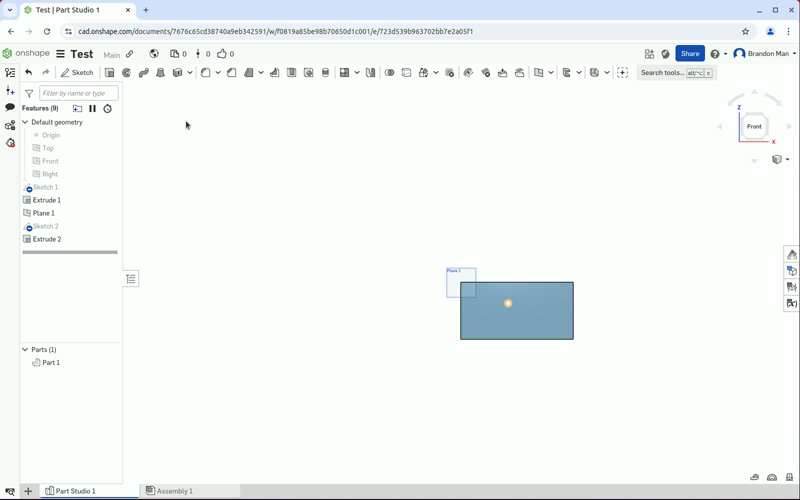
key(shift+h)
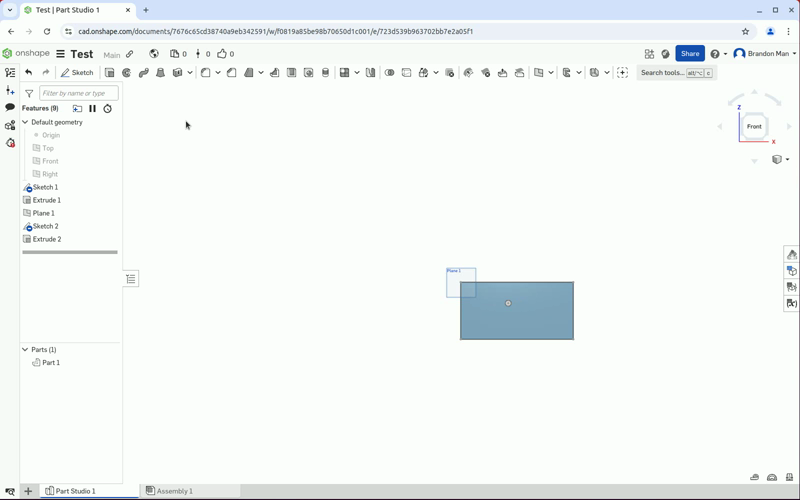
key(shift+h)
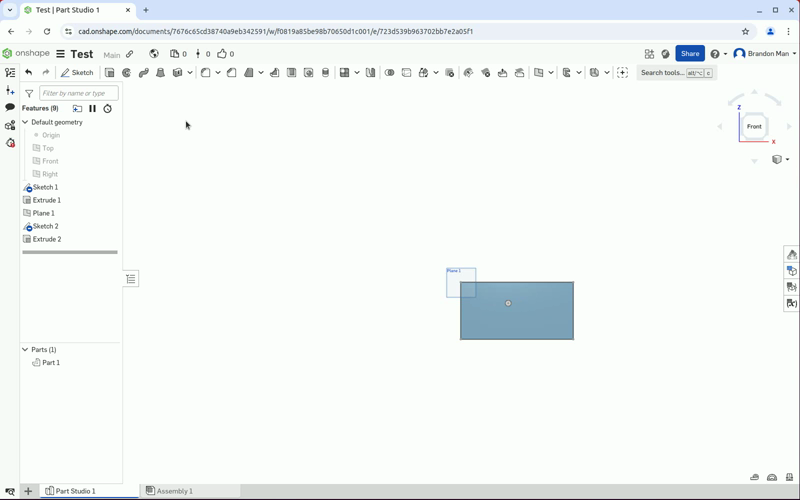
key(shift+7)
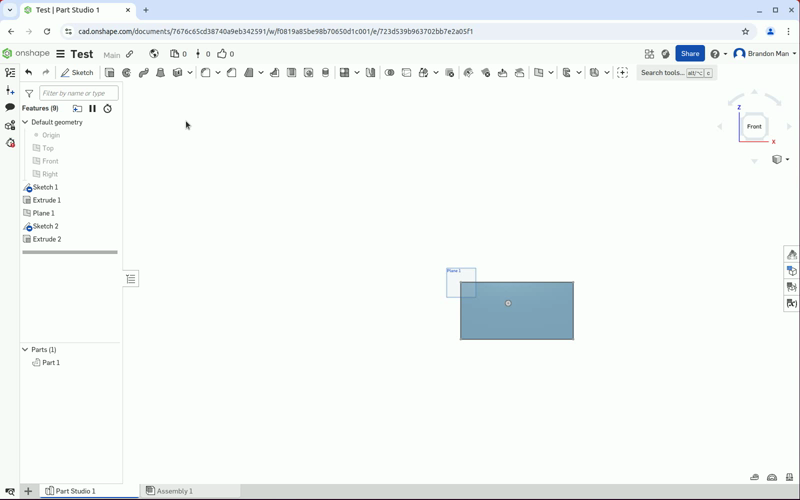
key(left, 2)
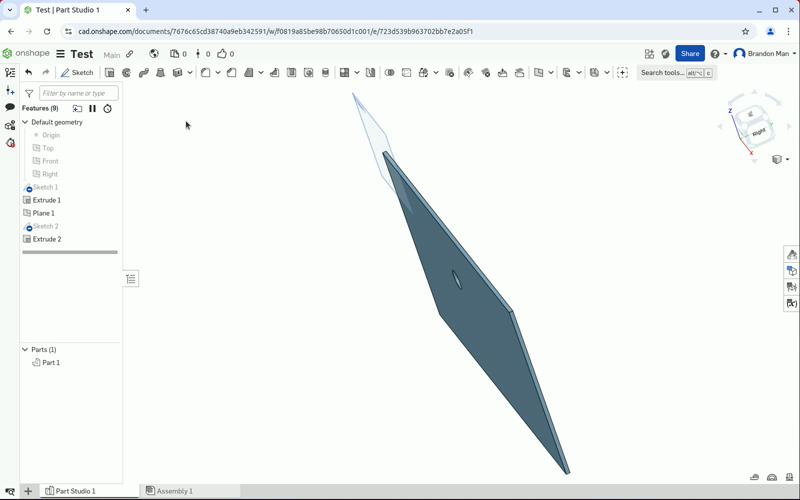
key(down, 2)
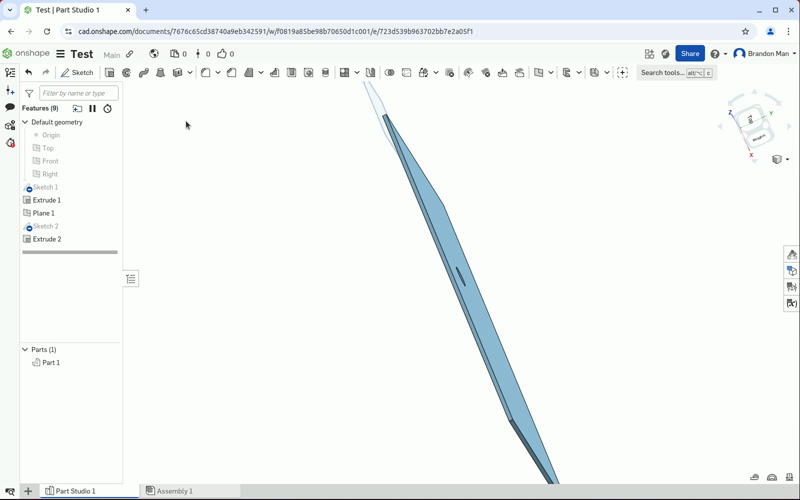
key(up, 2)
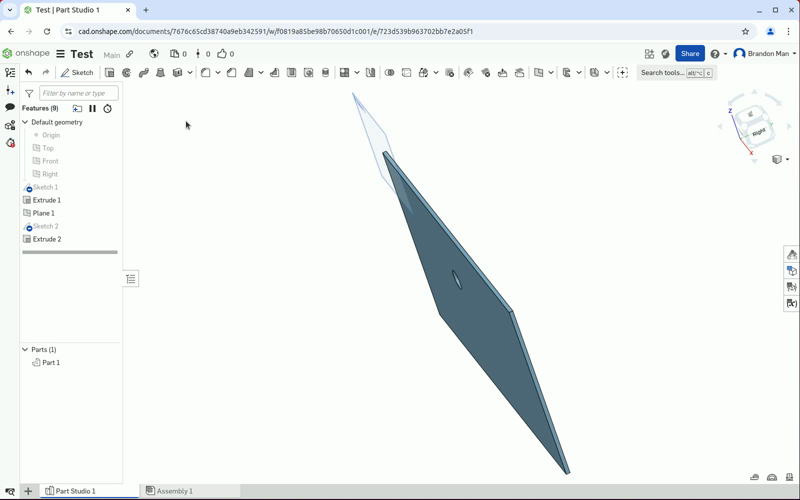
key(right, 2)
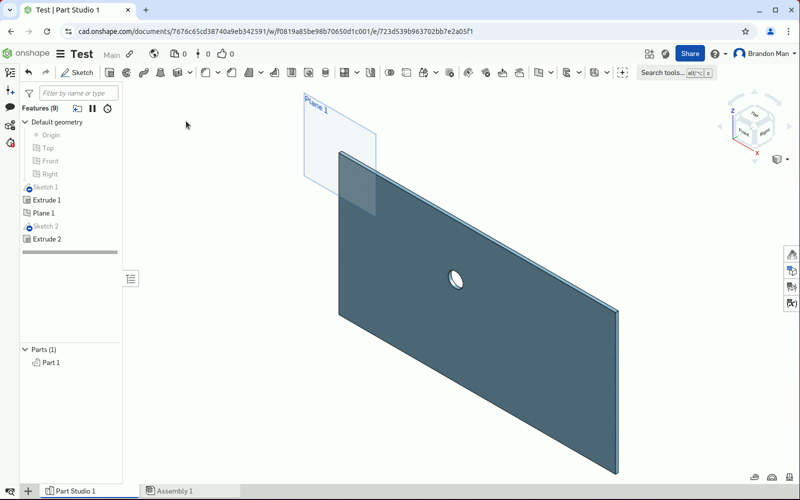
mouse_move(73, 189)
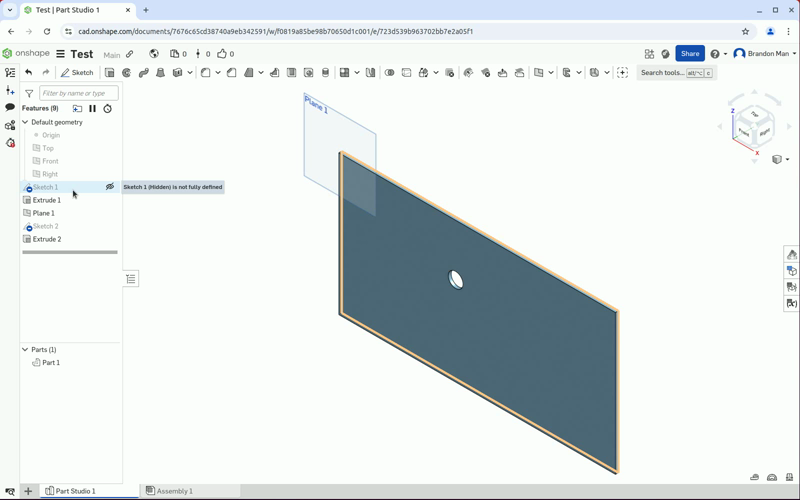
click(73, 189)